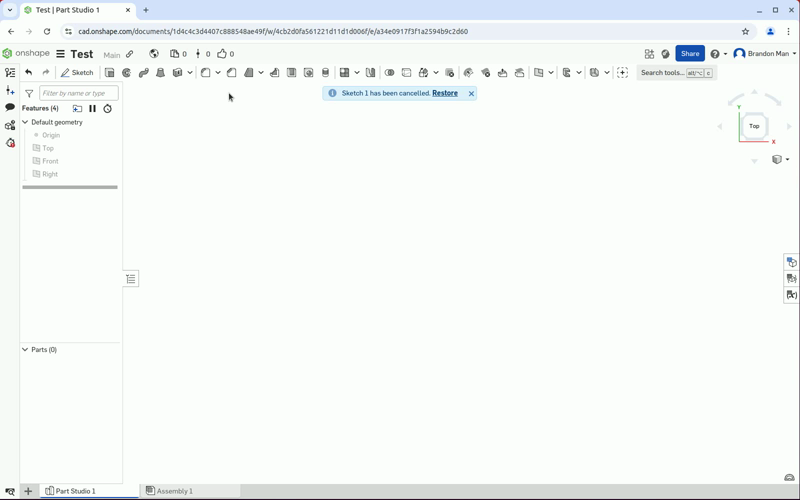
key(shift+h)
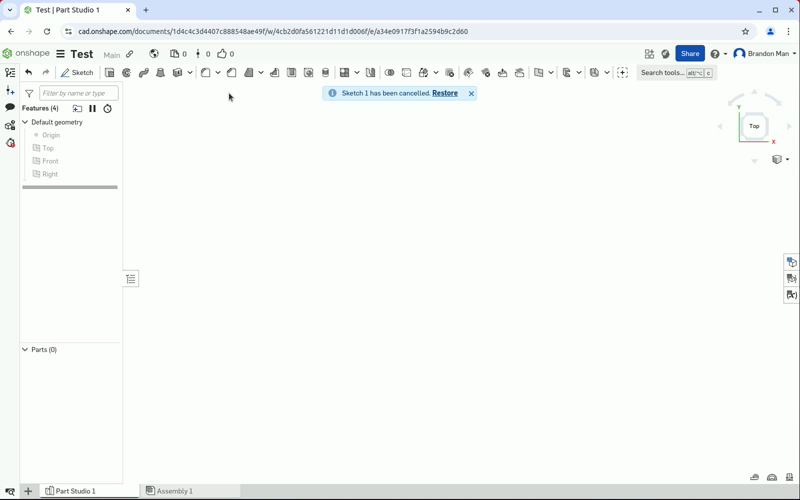
mouse_move(73, 352)
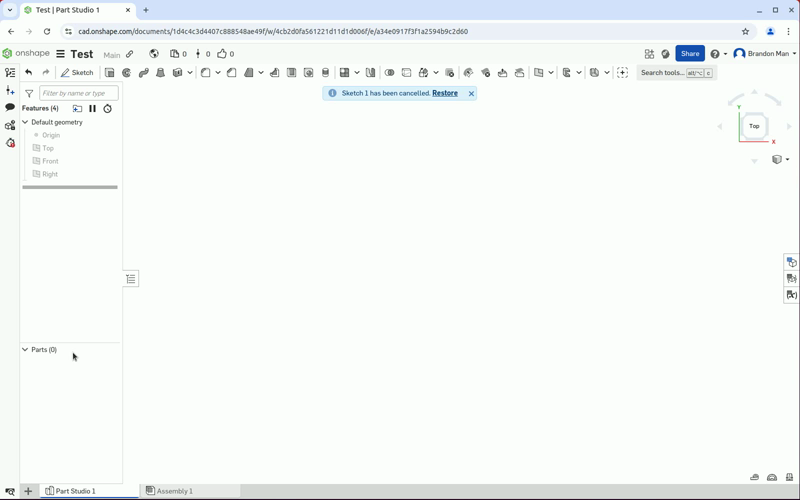
key(y)
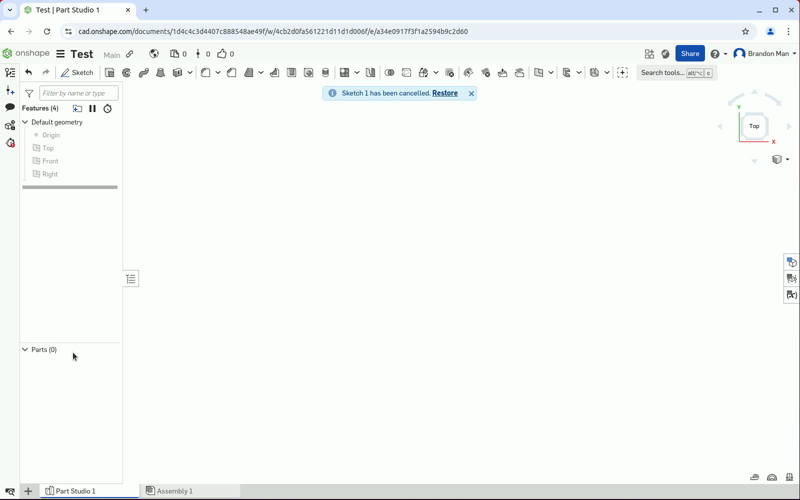
key(shift+p)
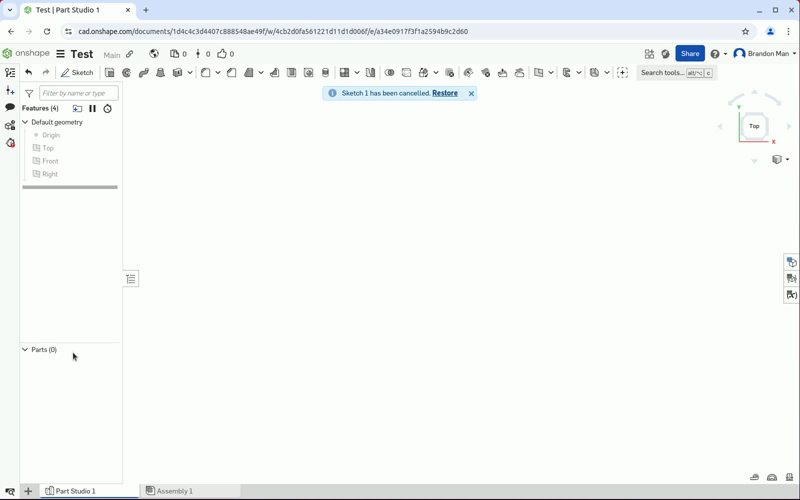
key(space)
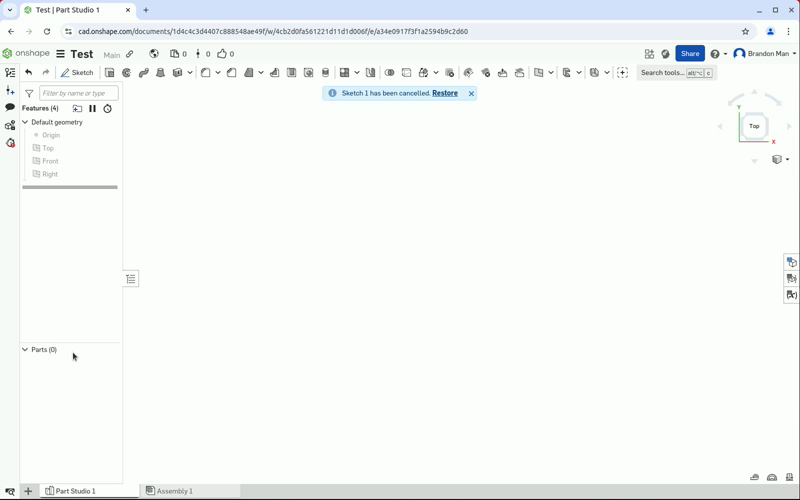
key_down(shift)
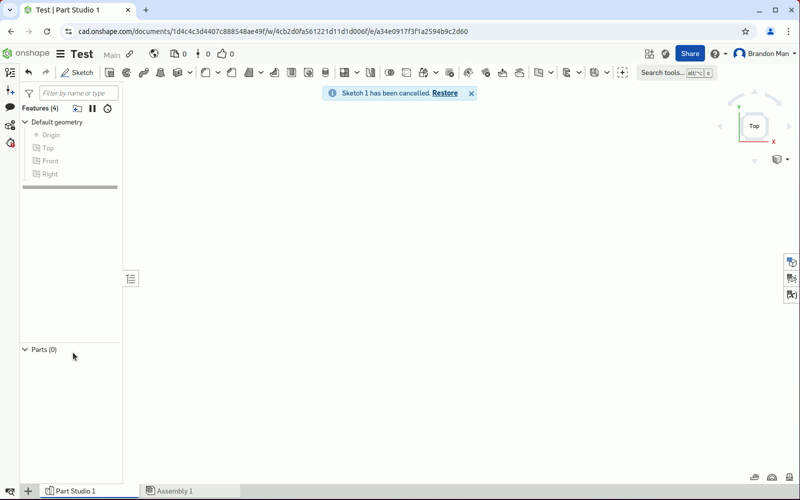
key(up)
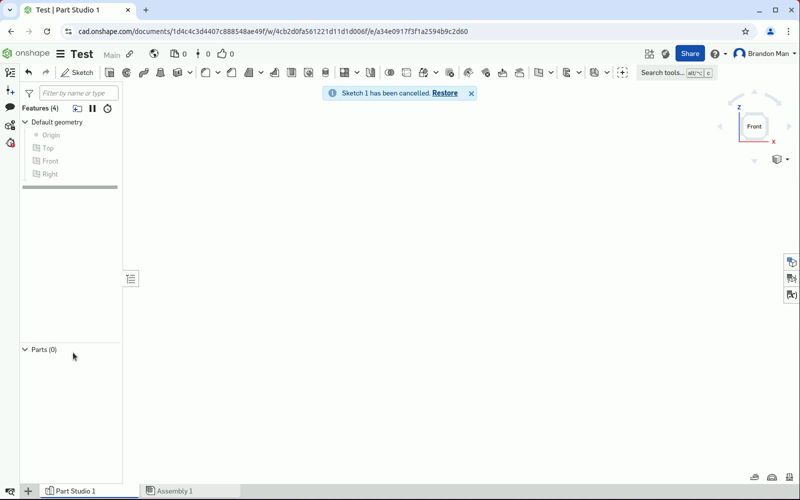
key_up(shift)
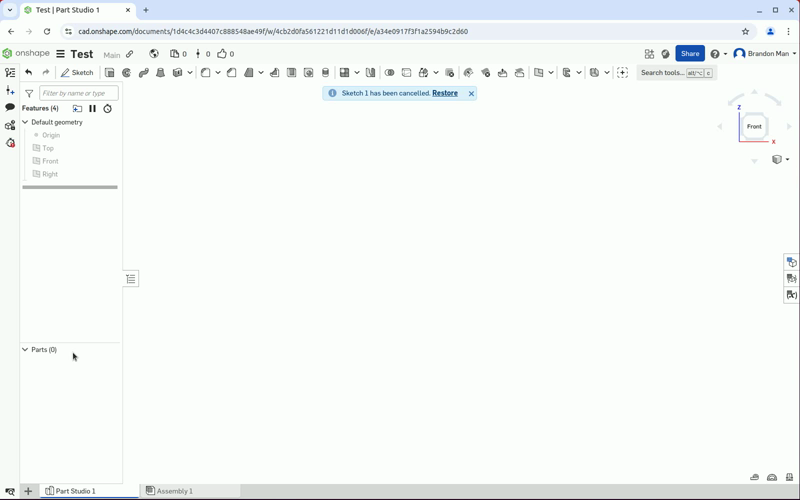
mouse_move(73, 352)
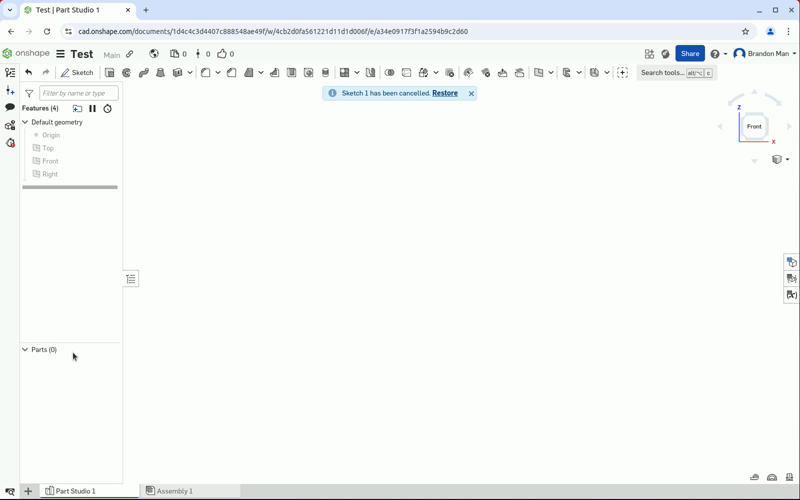
key(shift+y)
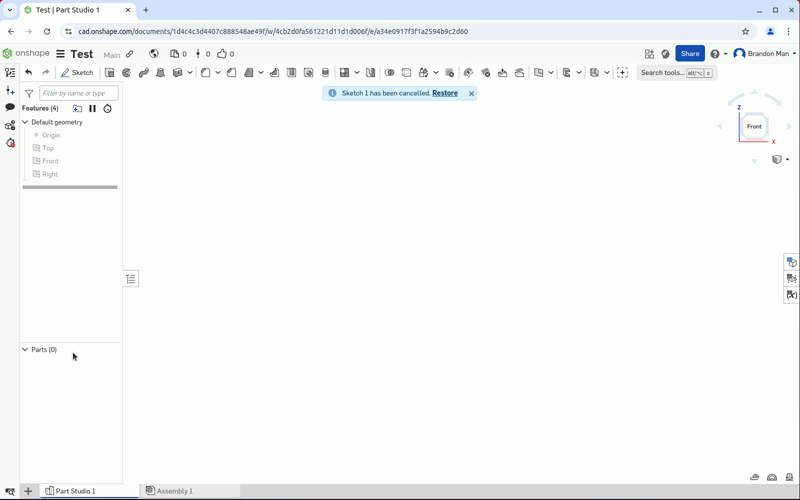
key(shift+s)
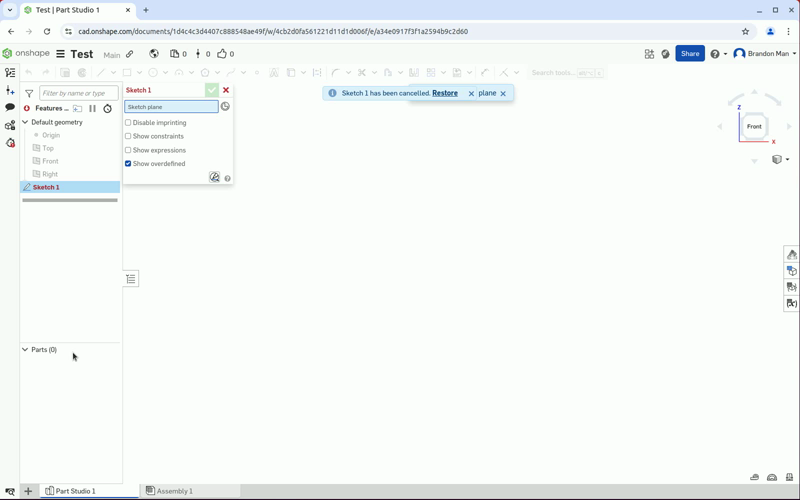
mouse_move(73, 163)
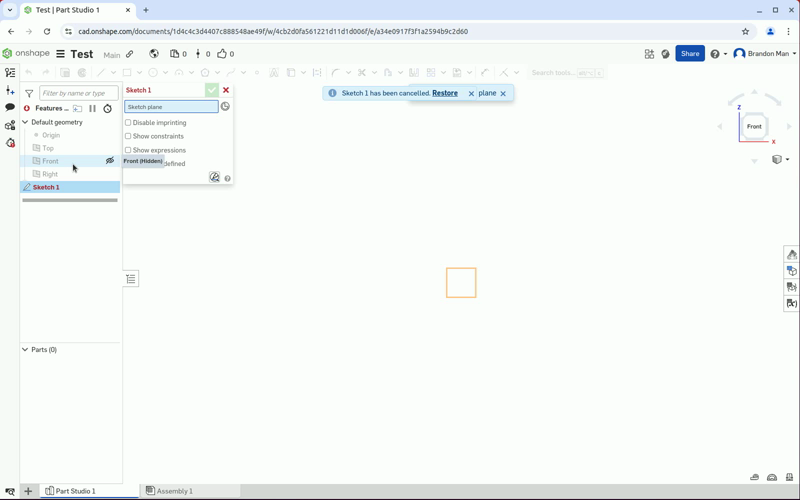
click(73, 163)
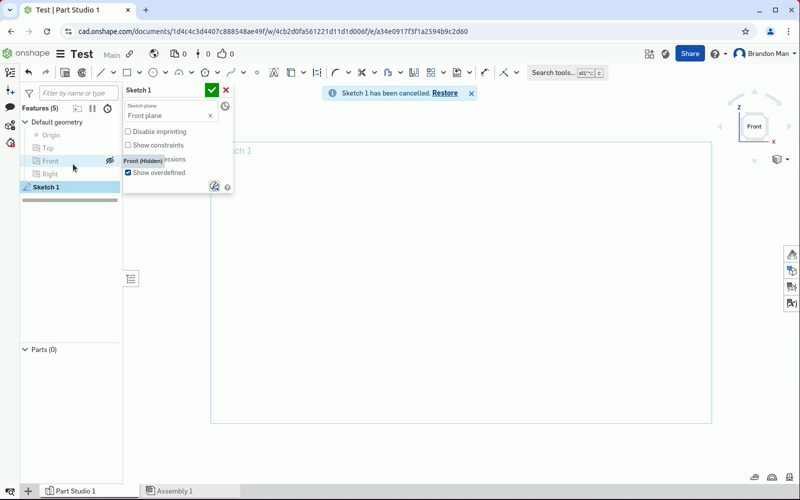
mouse_move(73, 352)
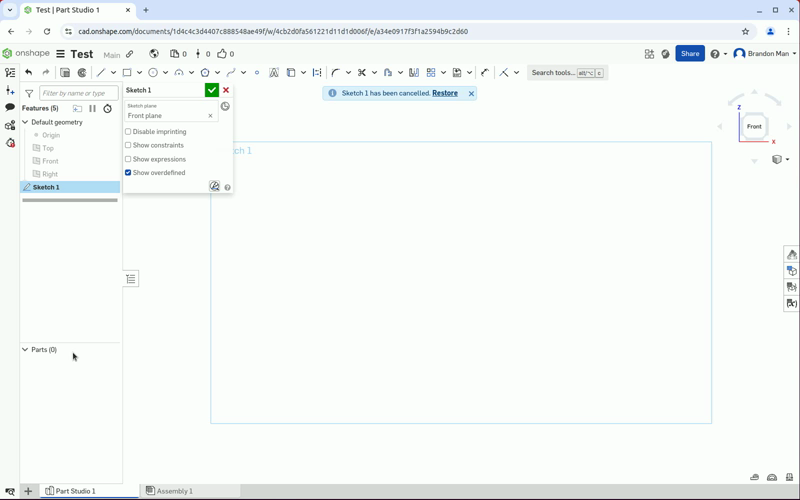
key(y)
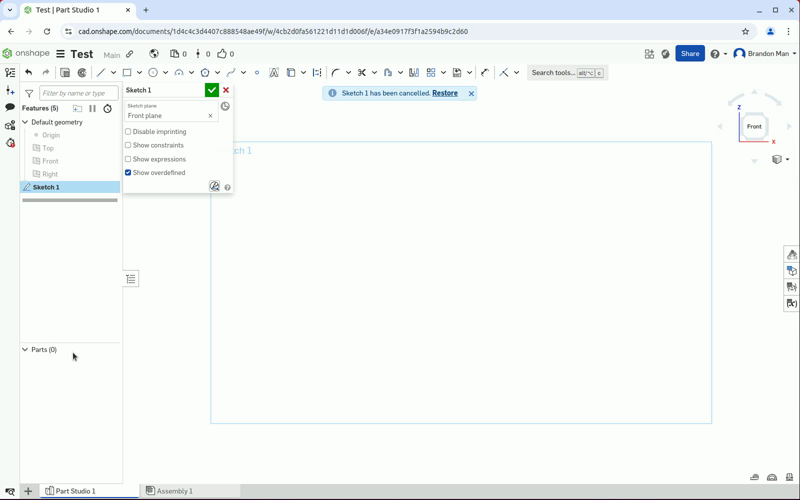
key(c)
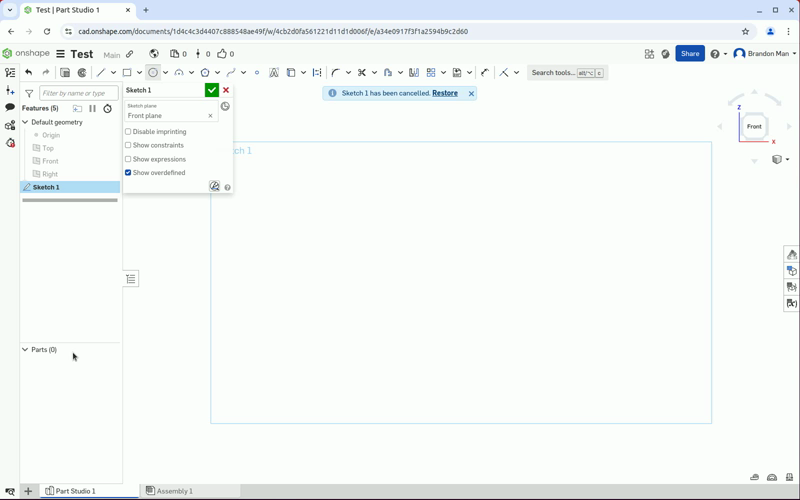
key_down(shift)
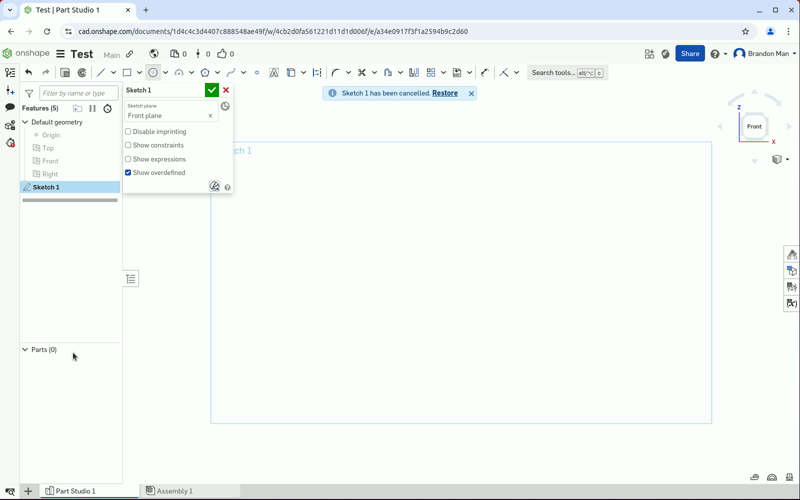
mouse_move(460, 282)
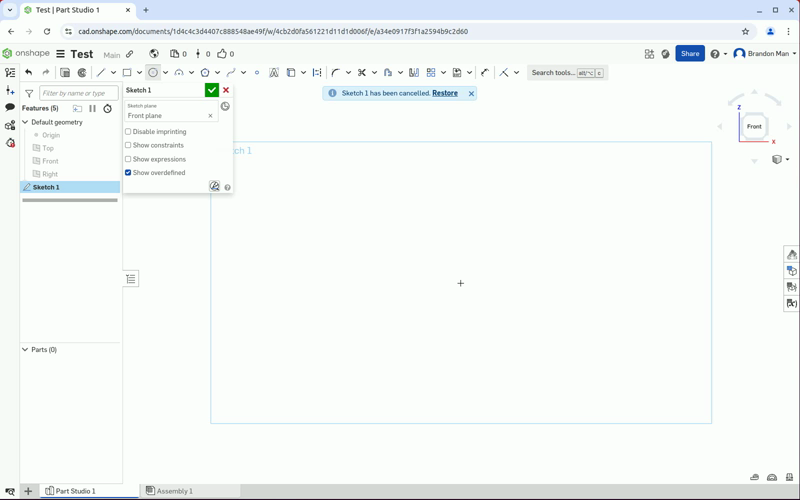
click(460, 282)
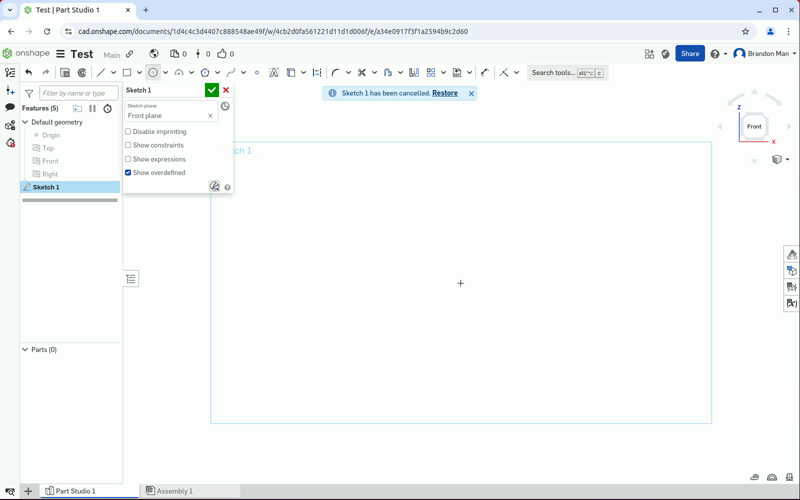
key_up(shift)
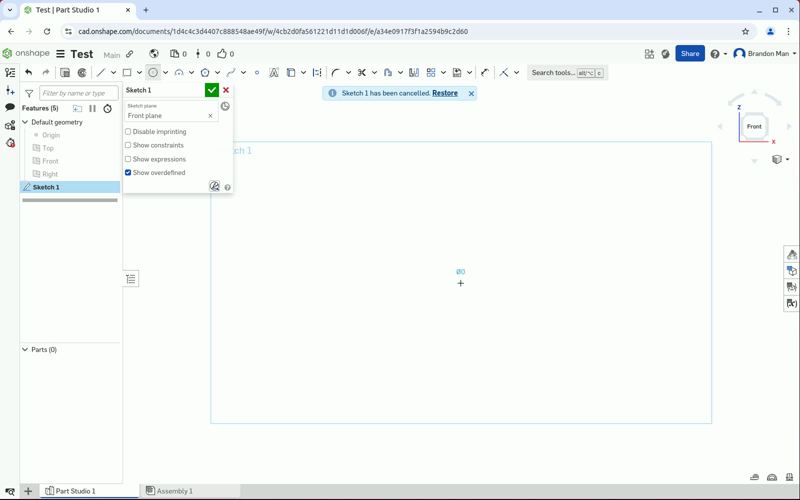
mouse_move(525, 282)
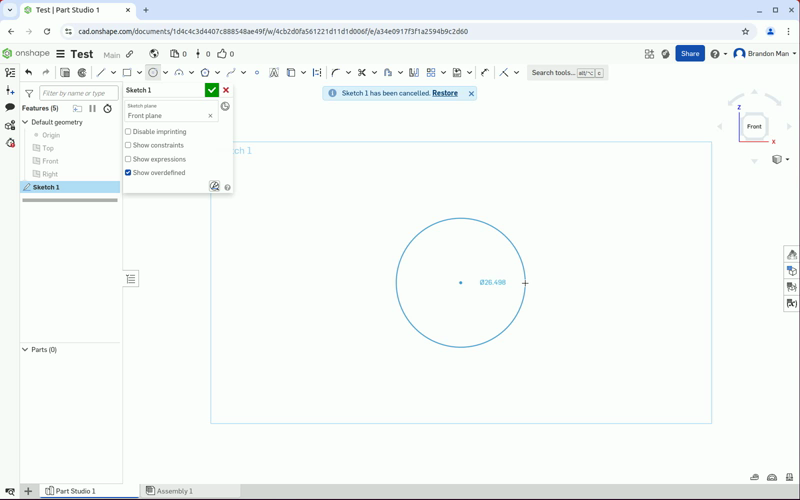
click(525, 282)
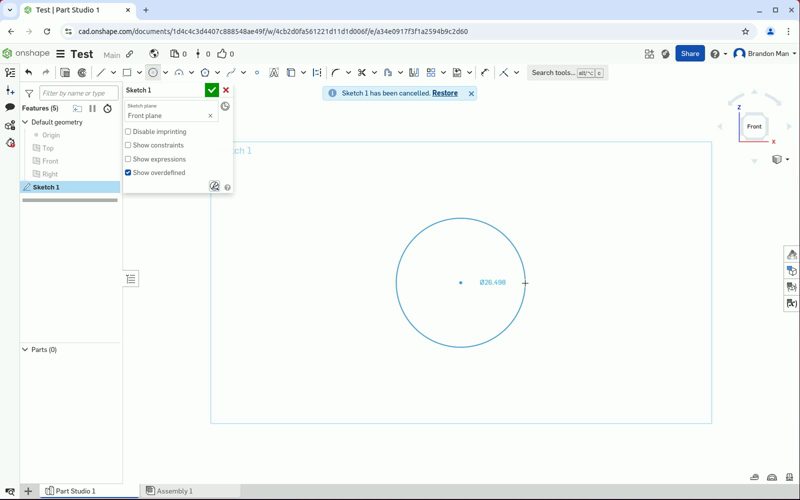
key(esc)
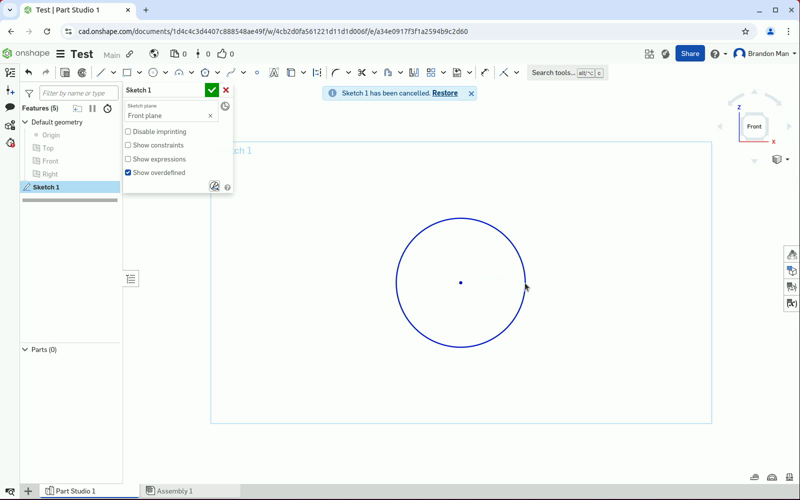
mouse_move(443, 250)
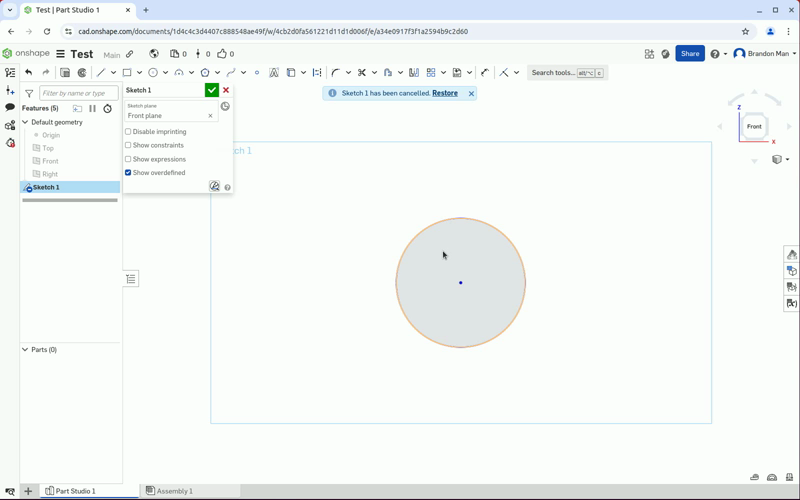
click(443, 250)
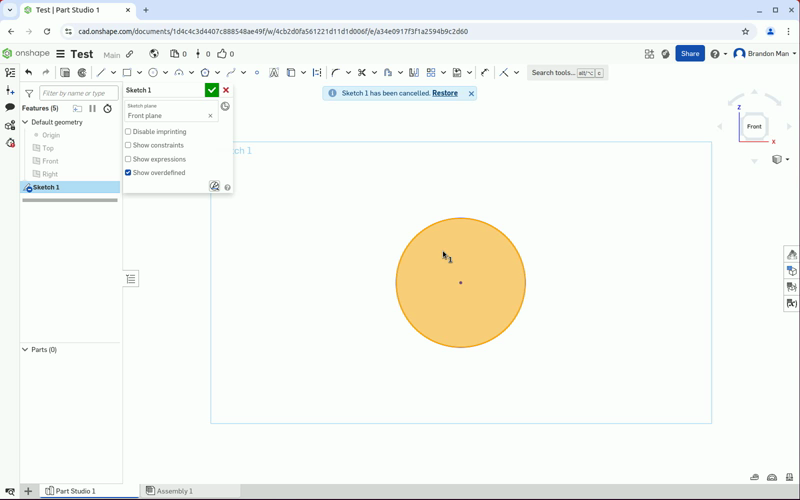
mouse_move(73, 352)
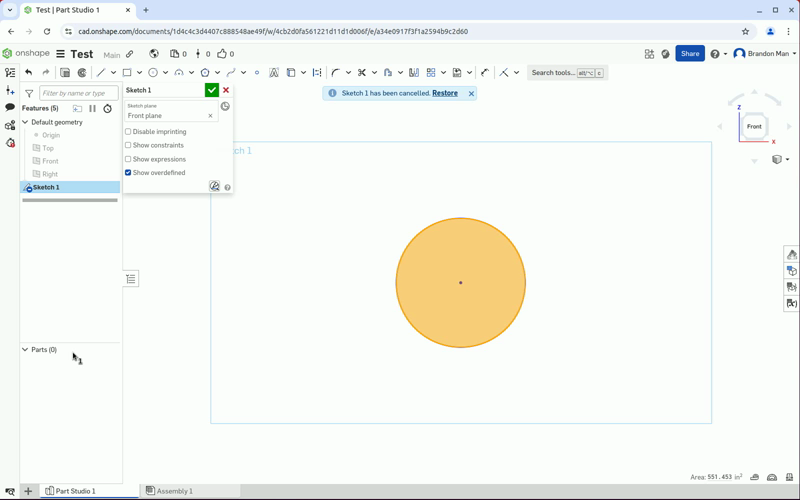
key(shift+y)
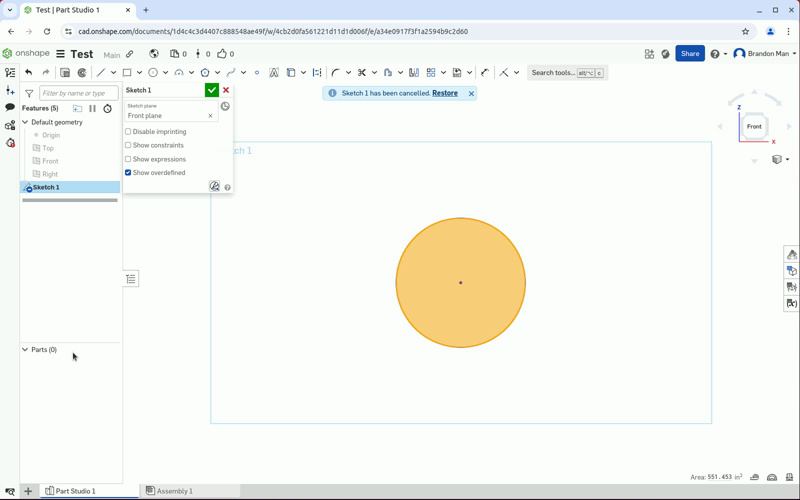
key(shift+e)
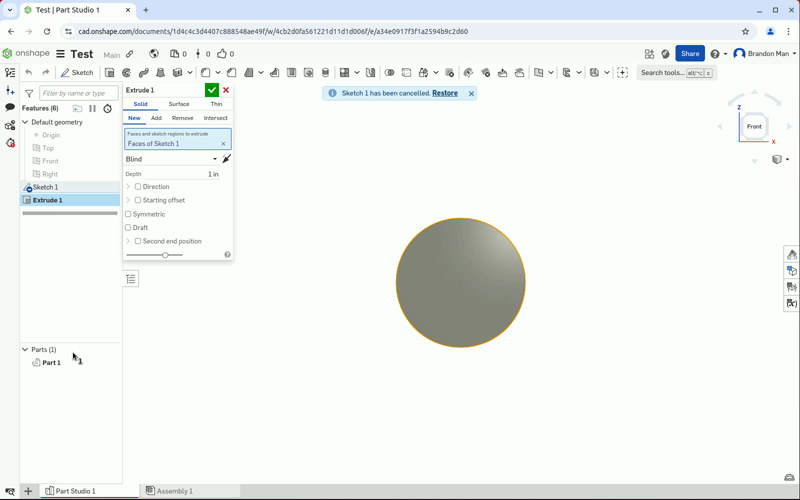
mouse_move(143, 106)
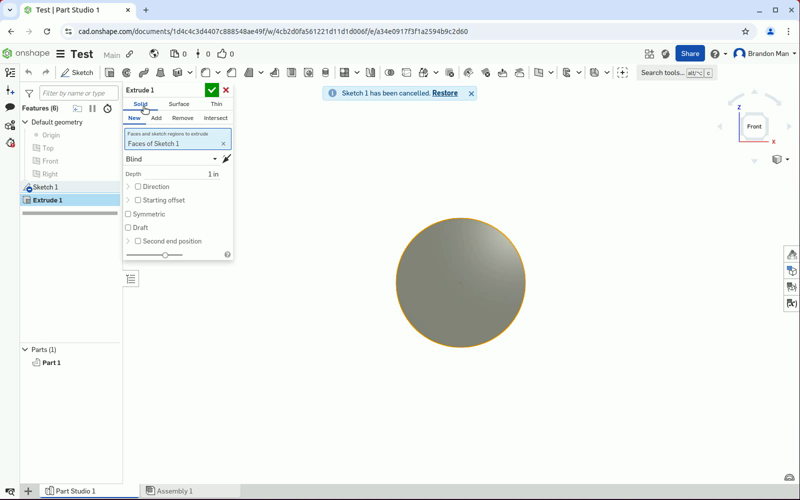
click(143, 106)
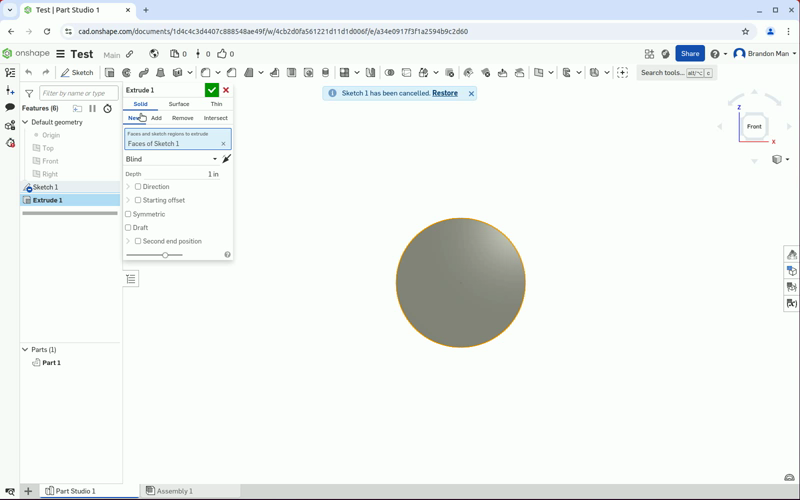
mouse_move(137, 120)
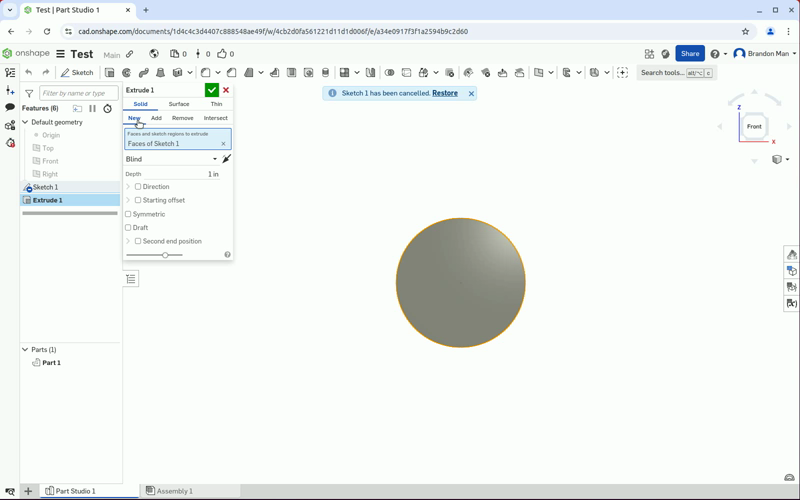
click(137, 120)
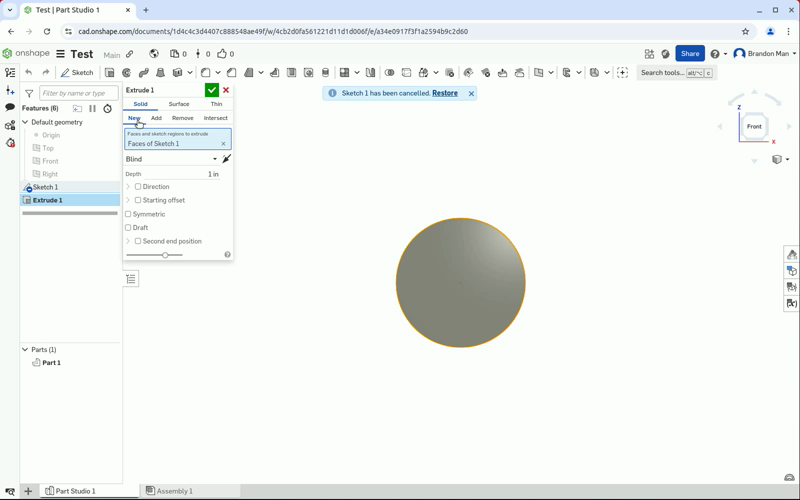
key(tab, 4)
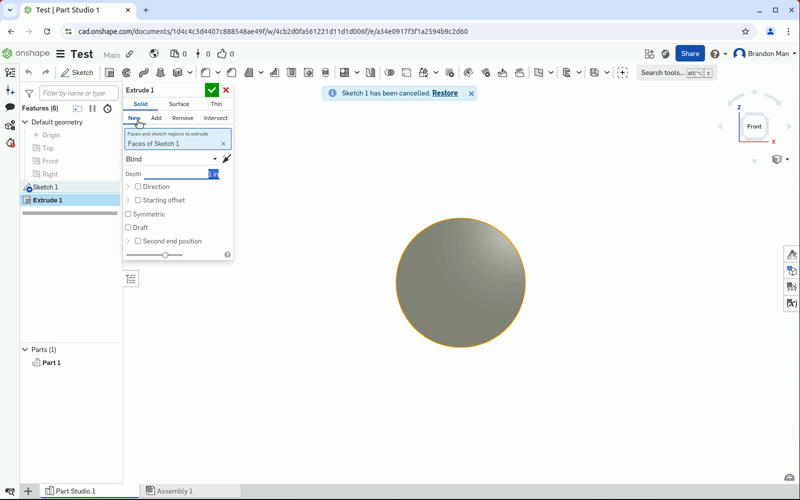
text(7.943)
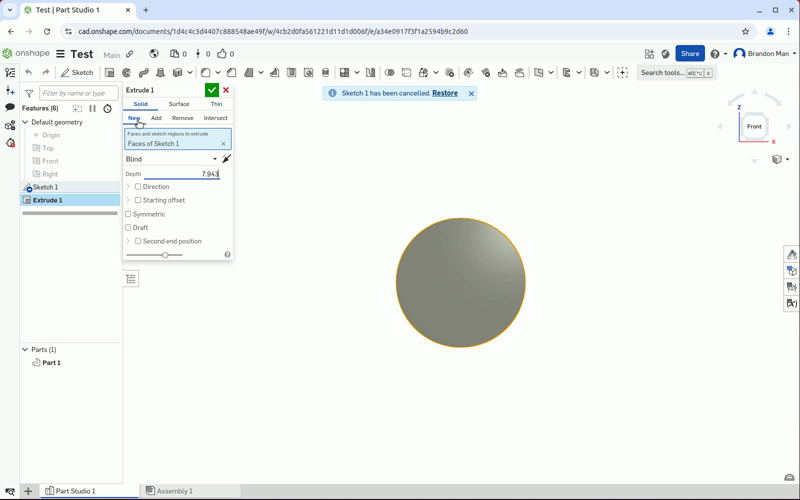
key(enter)
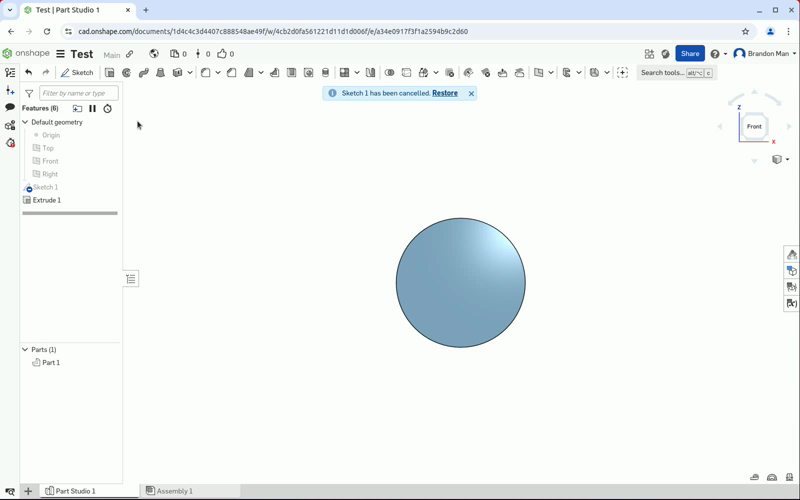
key(shift+h)
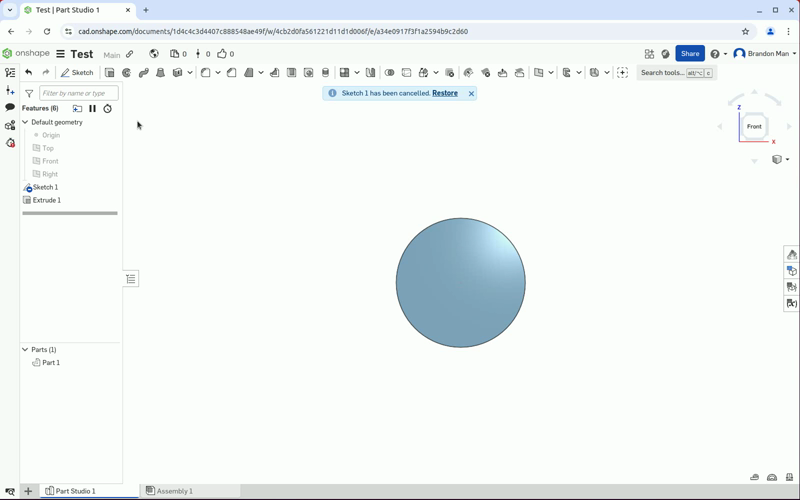
key(shift+h)
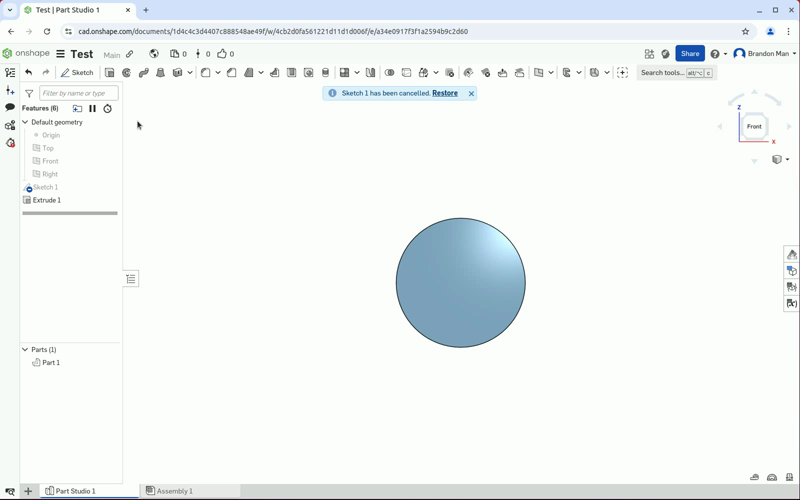
mouse_move(73, 189)
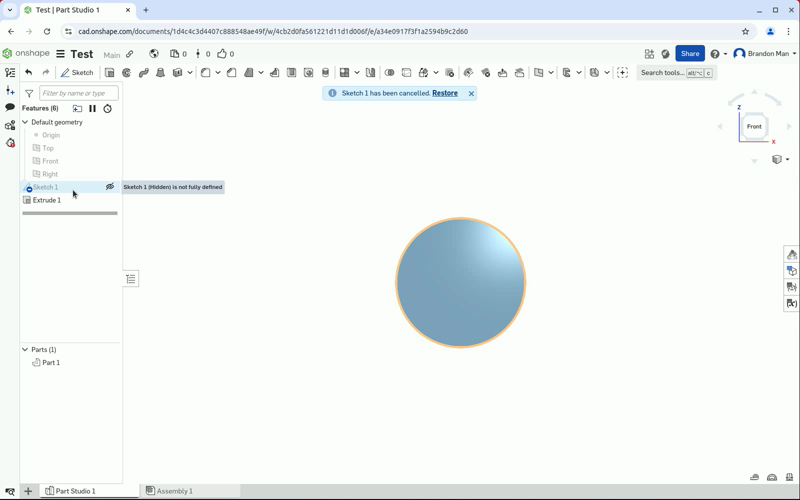
click(73, 189)
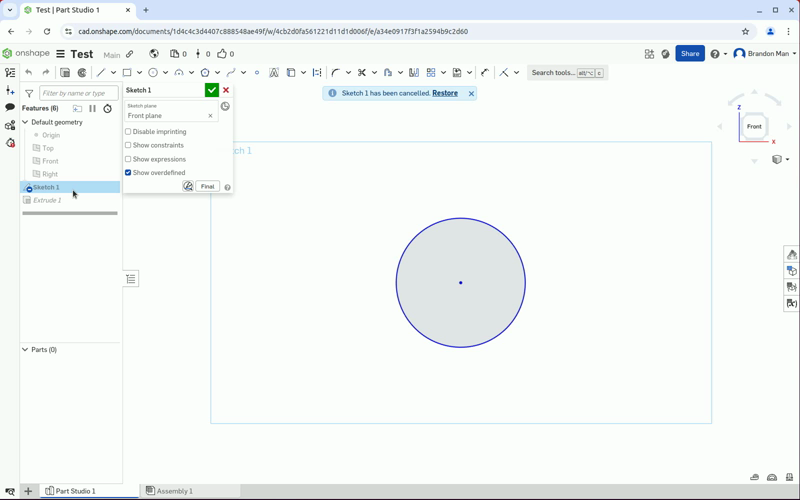
mouse_move(229, 92)
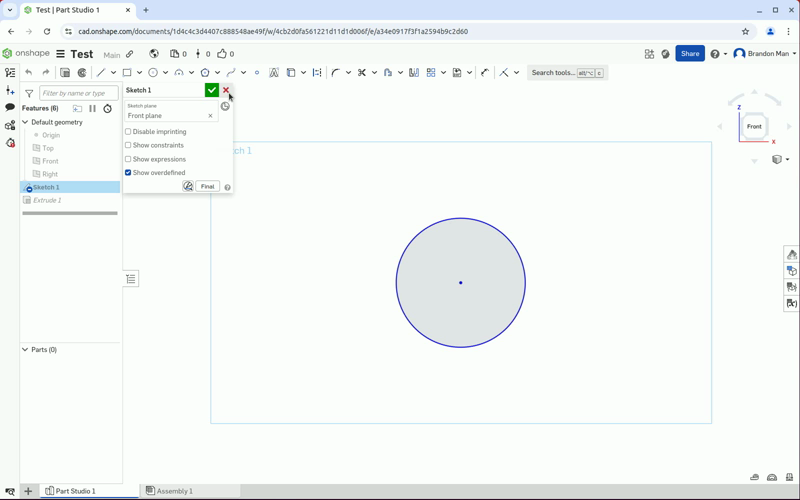
click(229, 92)
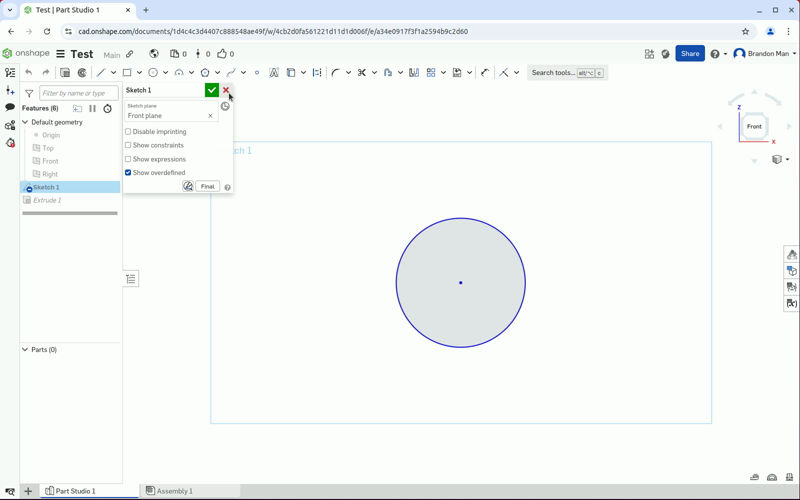
key(shift+s)
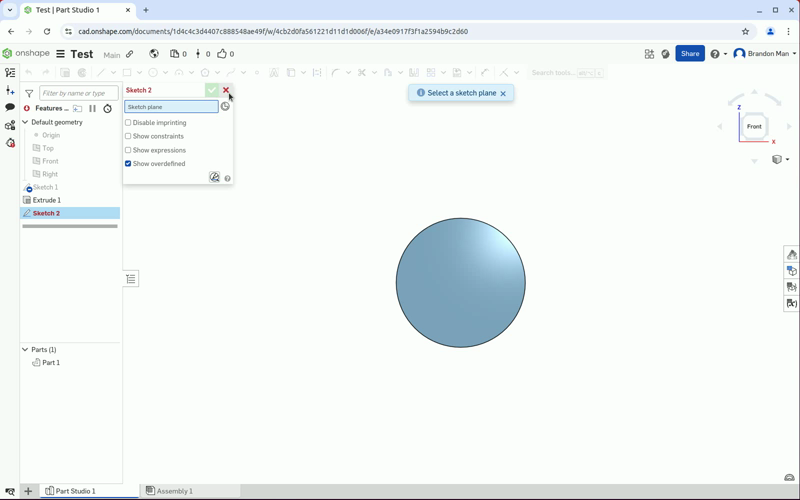
mouse_move(73, 163)
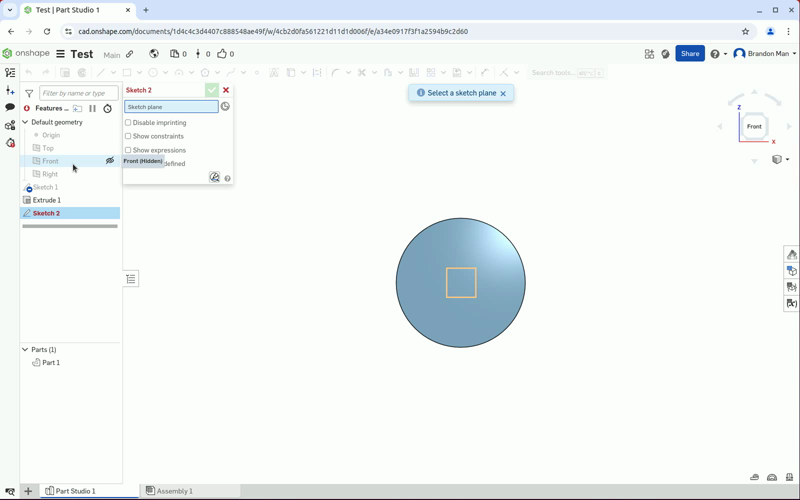
click(73, 163)
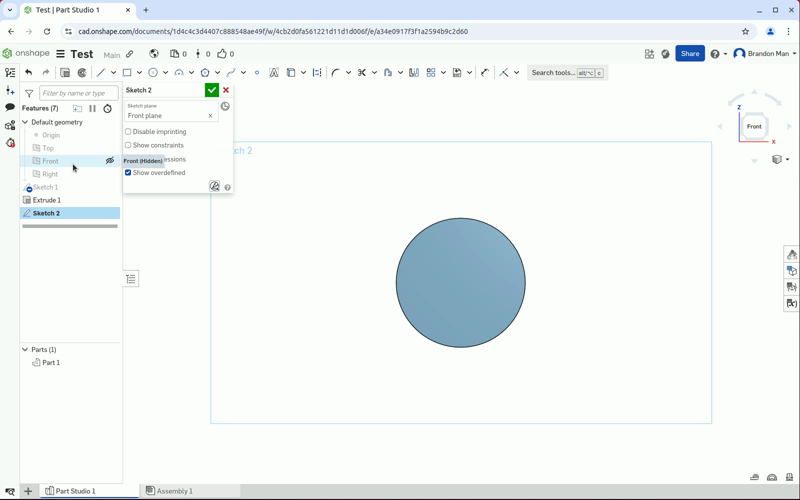
mouse_move(73, 352)
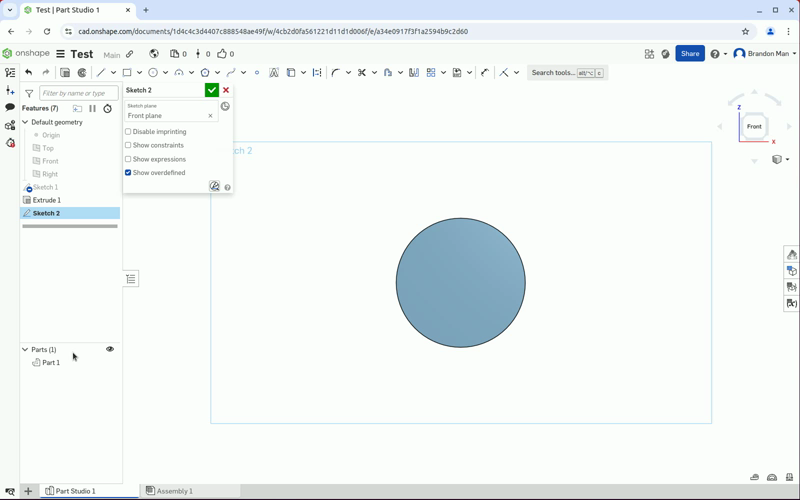
key(y)
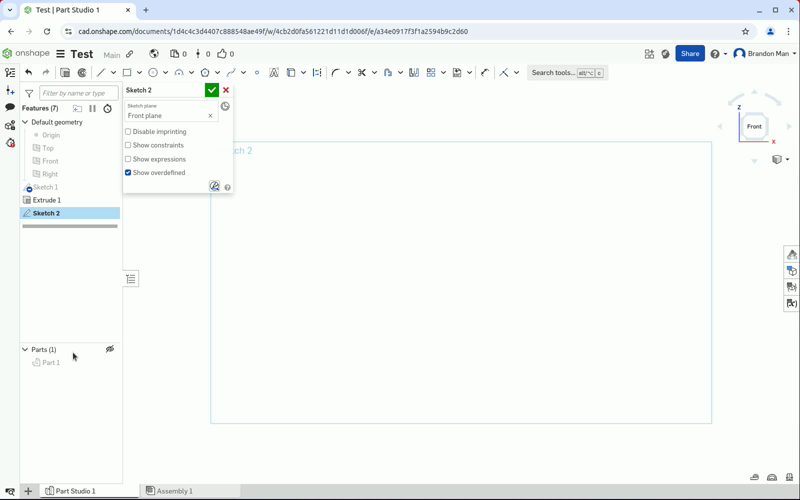
key(l)
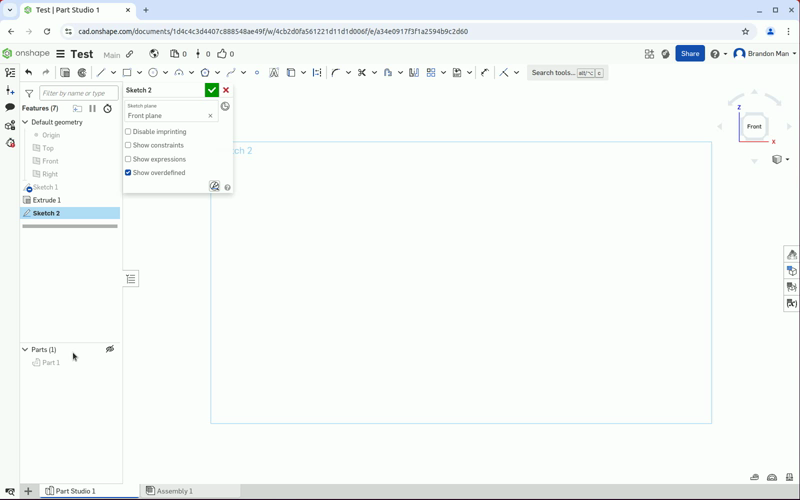
key_down(shift)
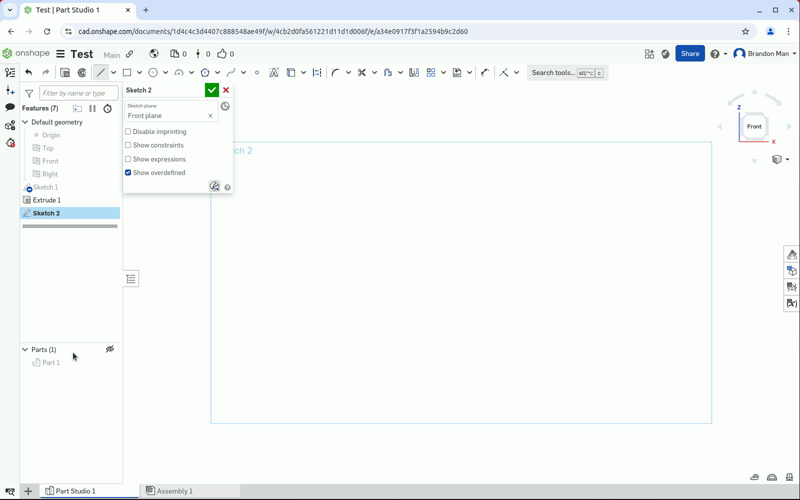
mouse_move(460, 343)
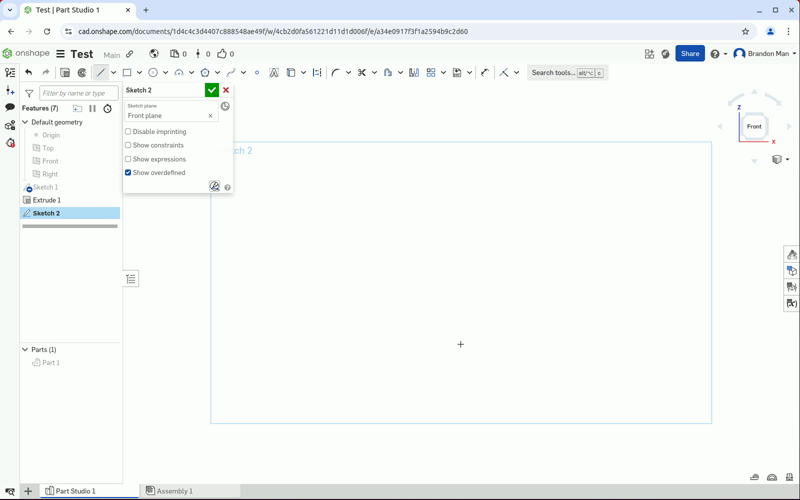
click(460, 343)
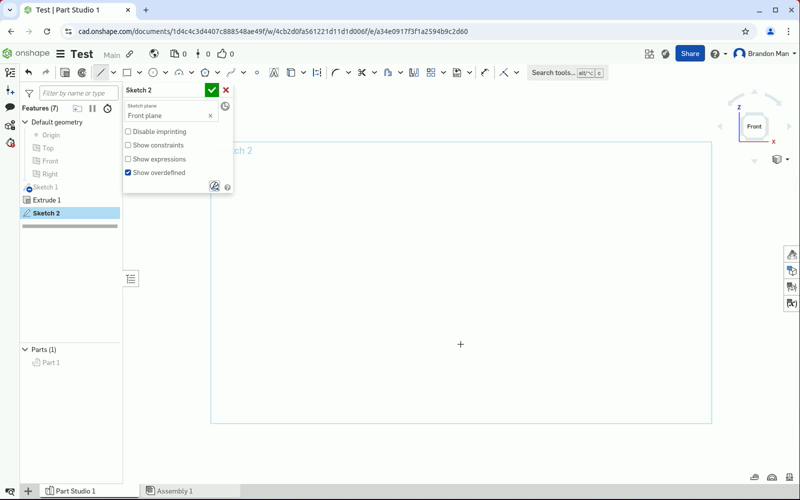
key_up(shift)
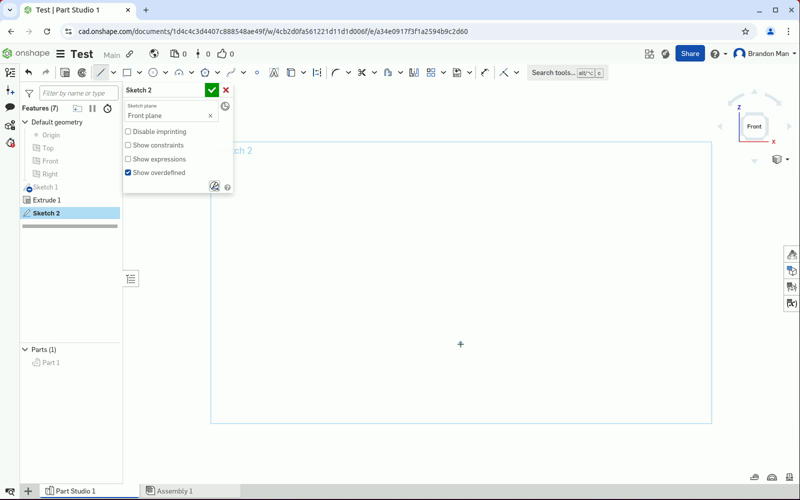
key_down(shift)
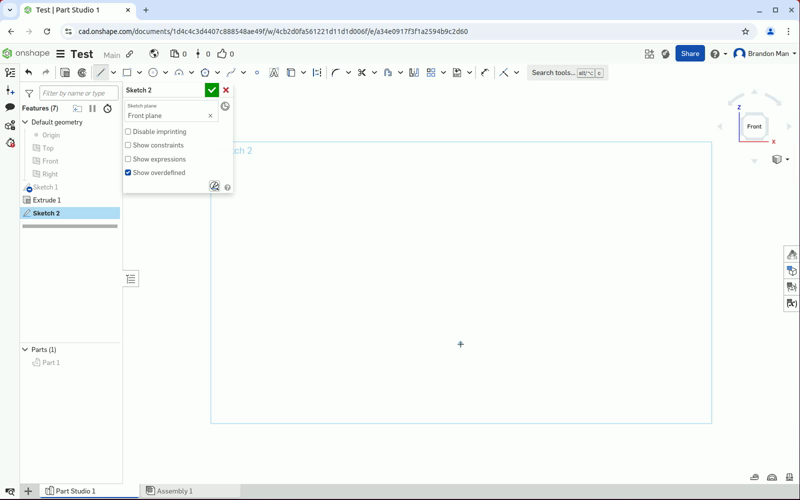
mouse_move(573, 343)
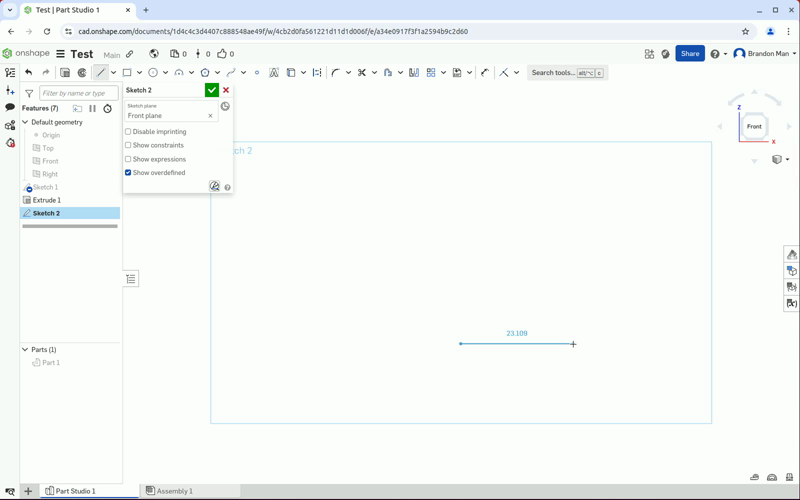
click(573, 343)
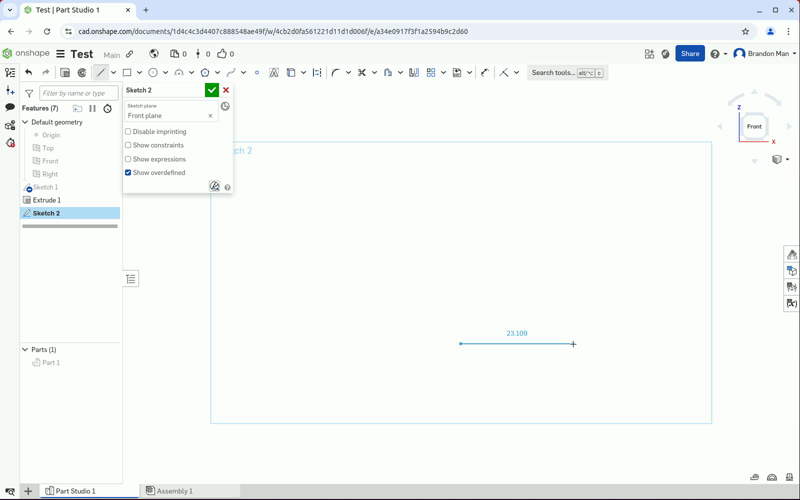
key_up(shift)
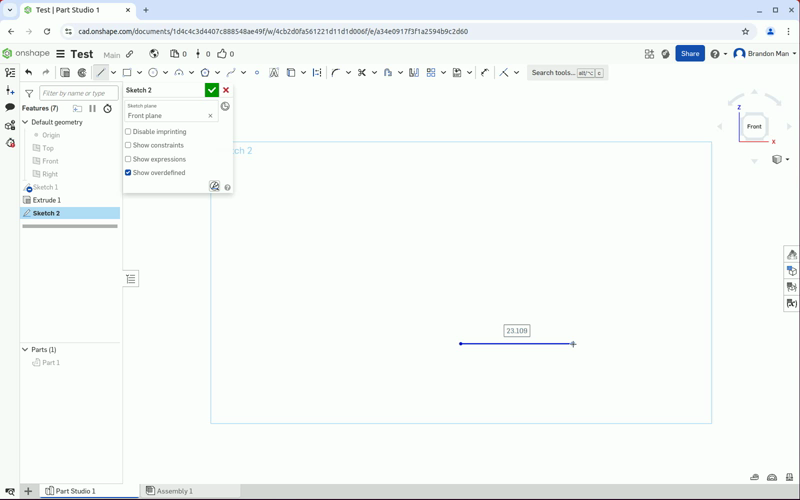
key_down(shift)
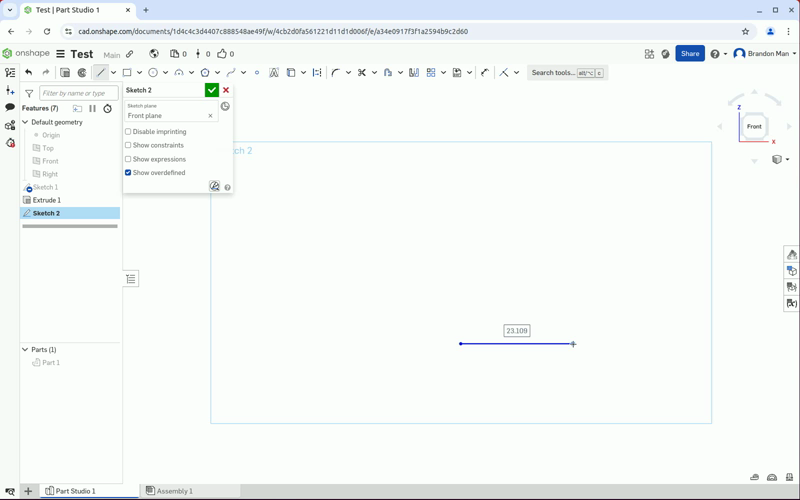
mouse_move(573, 283)
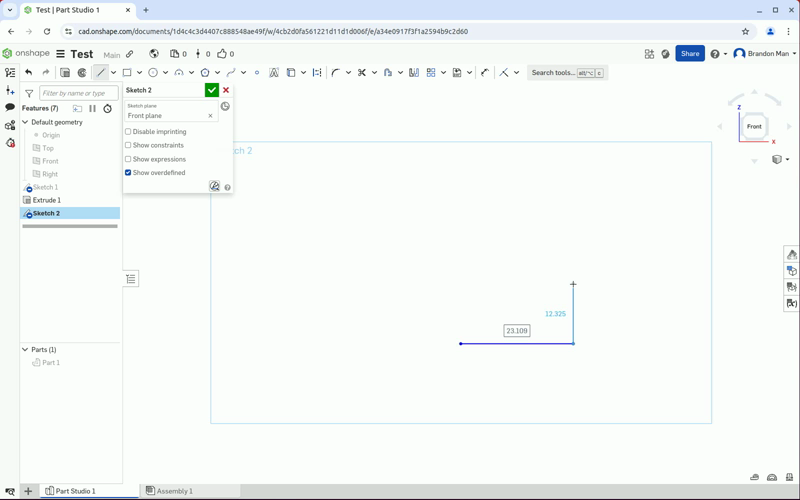
click(573, 283)
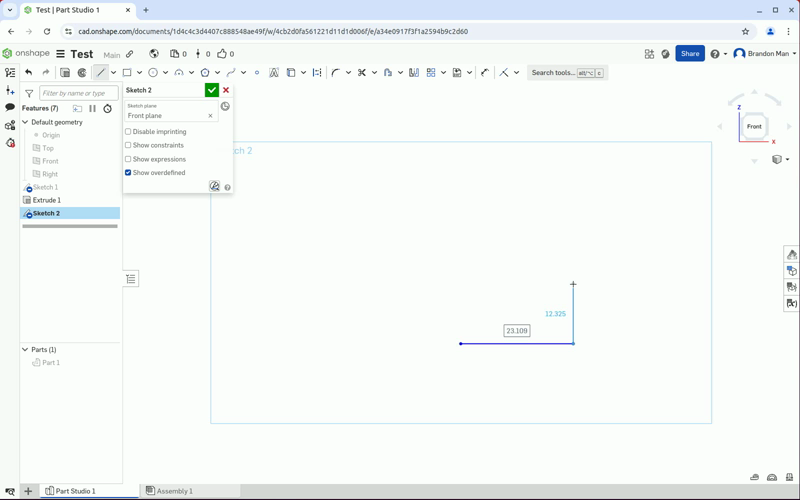
key_up(shift)
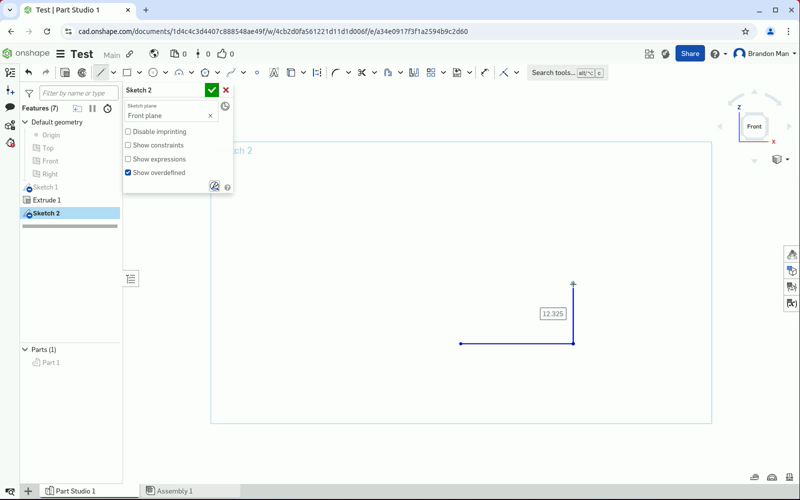
key_down(shift)
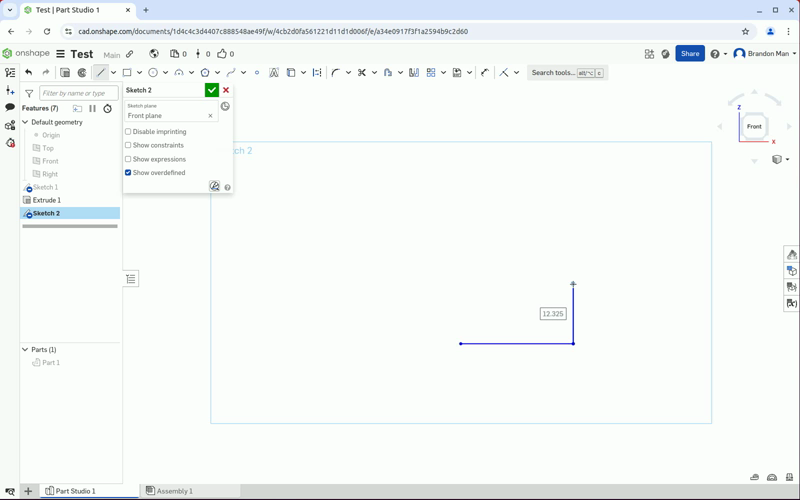
mouse_move(460, 283)
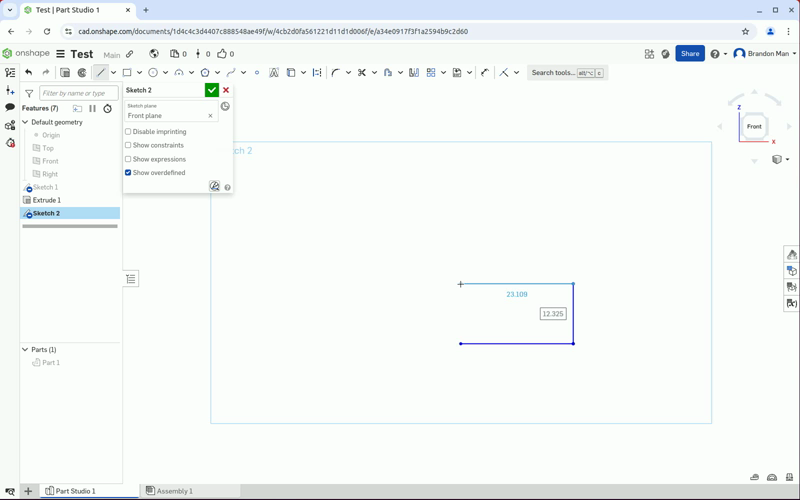
click(460, 283)
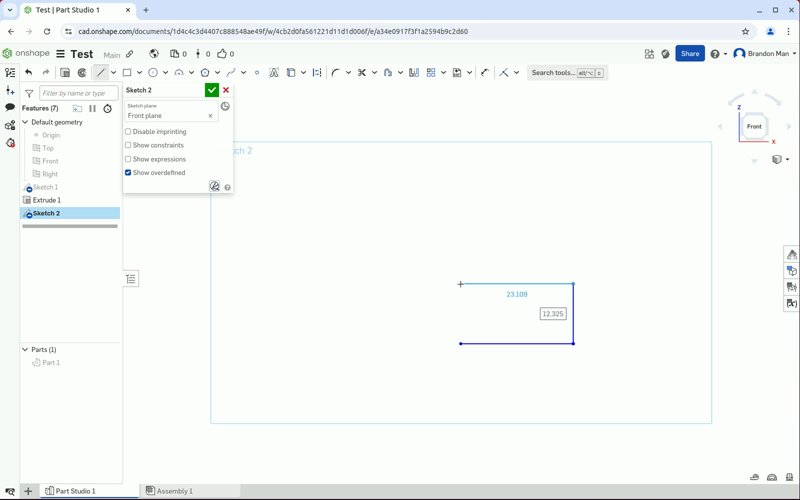
key_up(shift)
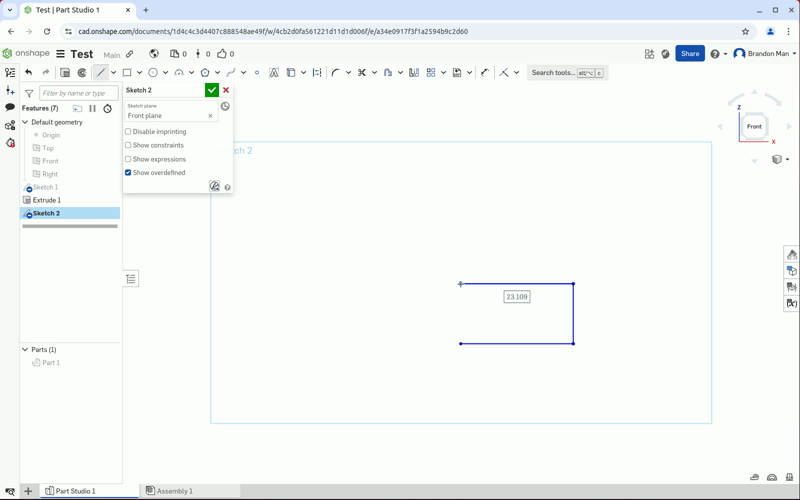
key_down(shift)
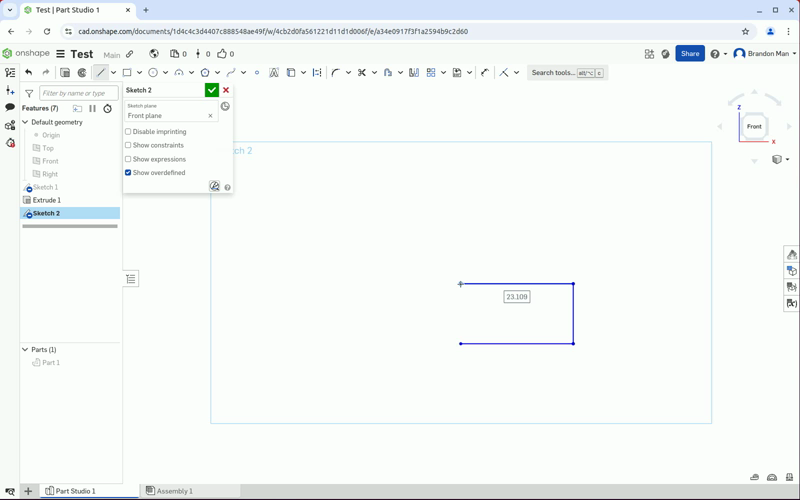
mouse_move(460, 343)
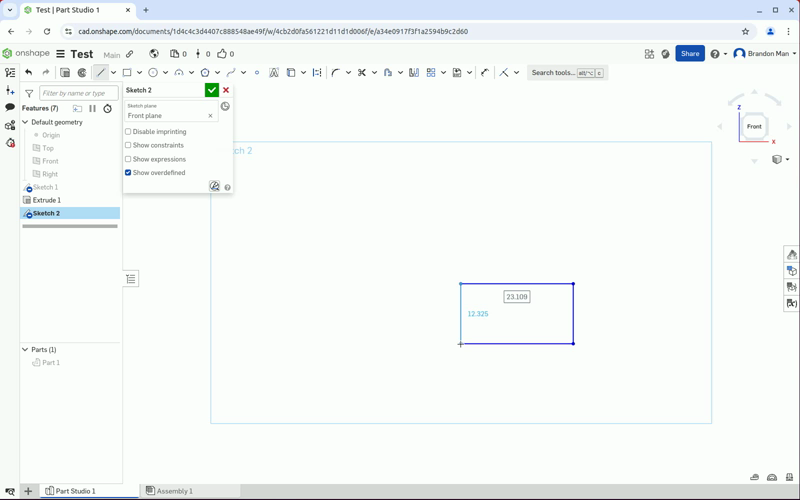
key_up(shift)
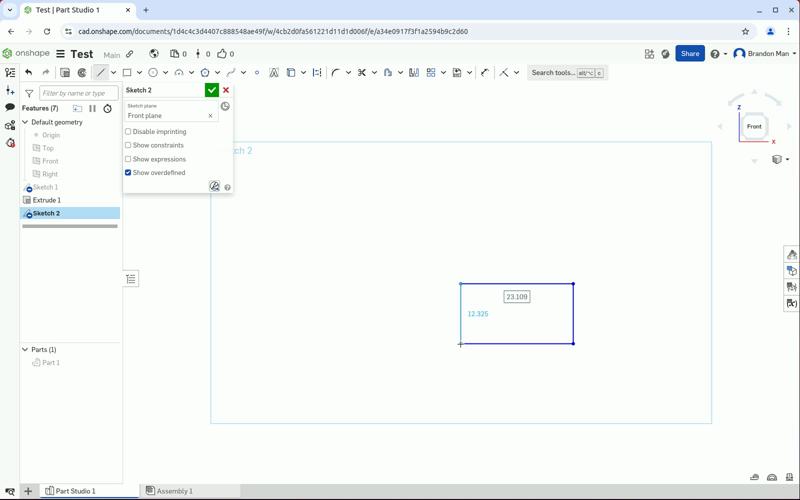
click(460, 343)
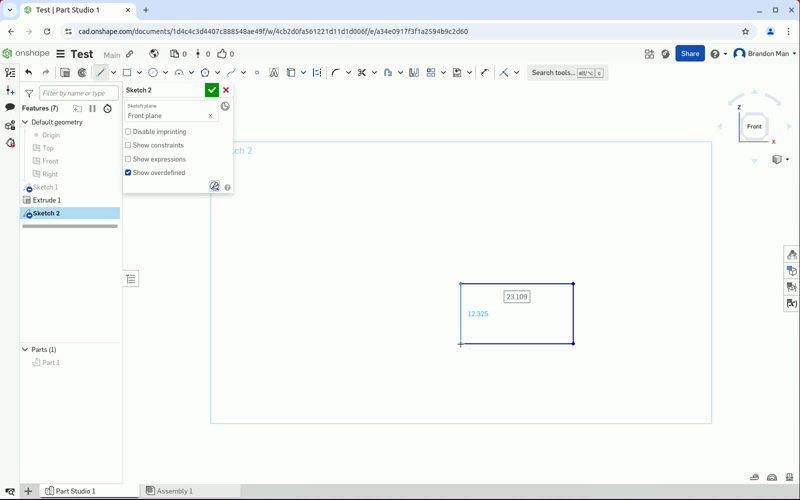
key(esc)
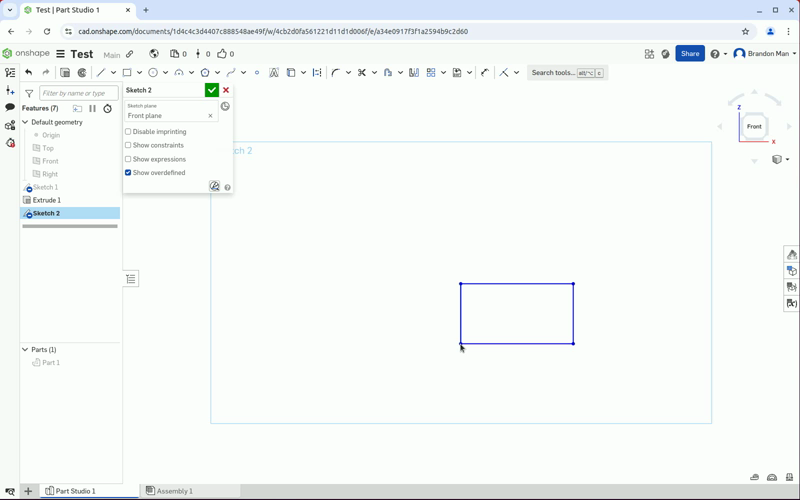
mouse_move(523, 289)
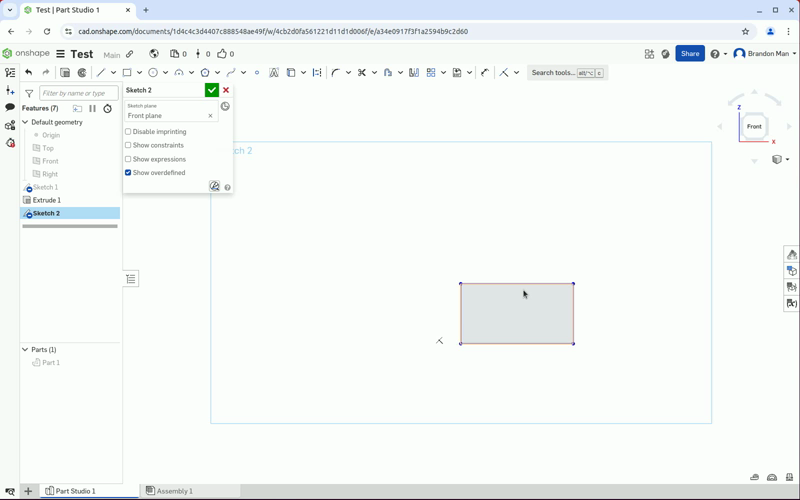
click(523, 289)
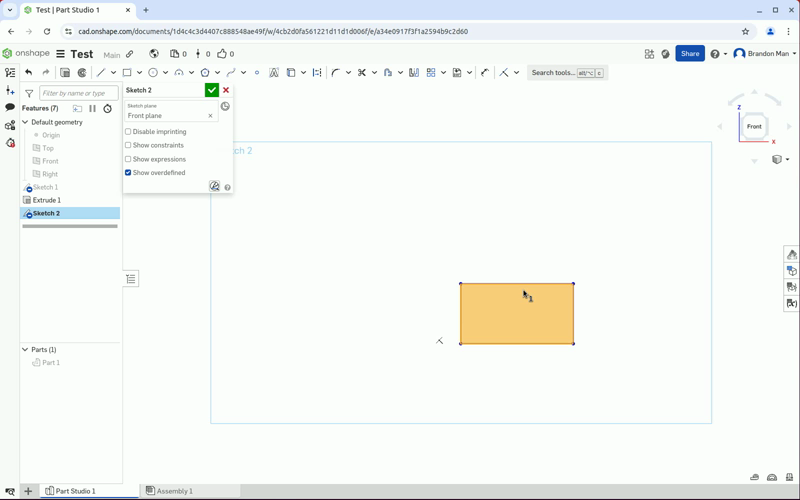
mouse_move(73, 352)
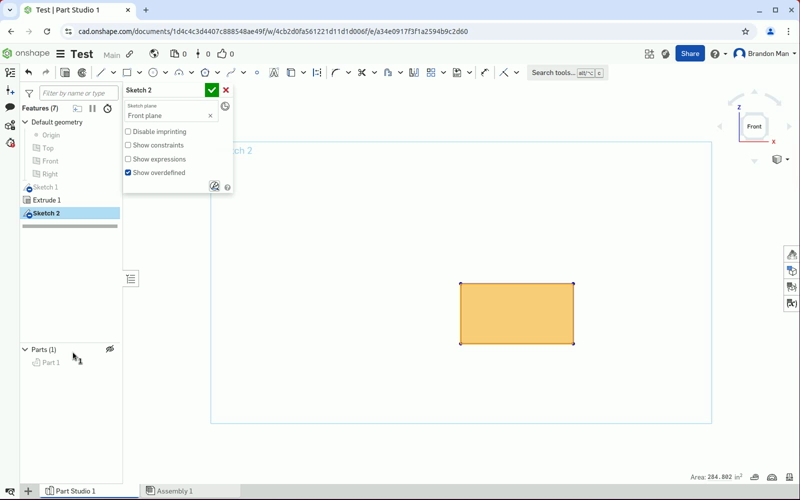
key(shift+y)
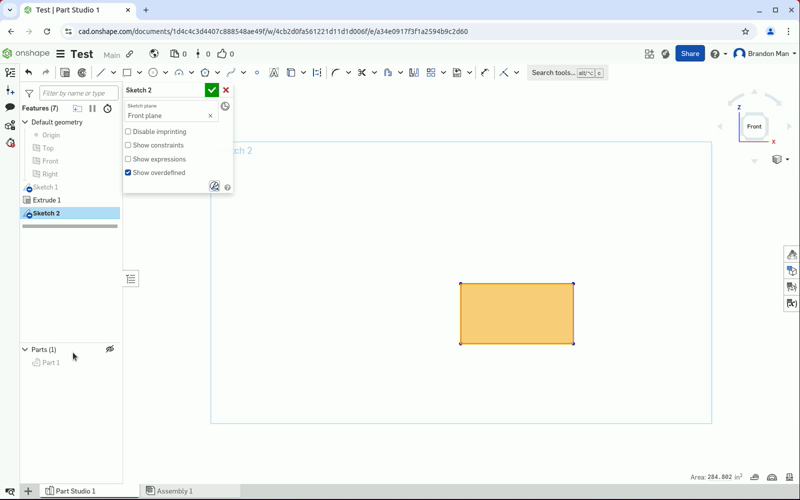
key(shift+e)
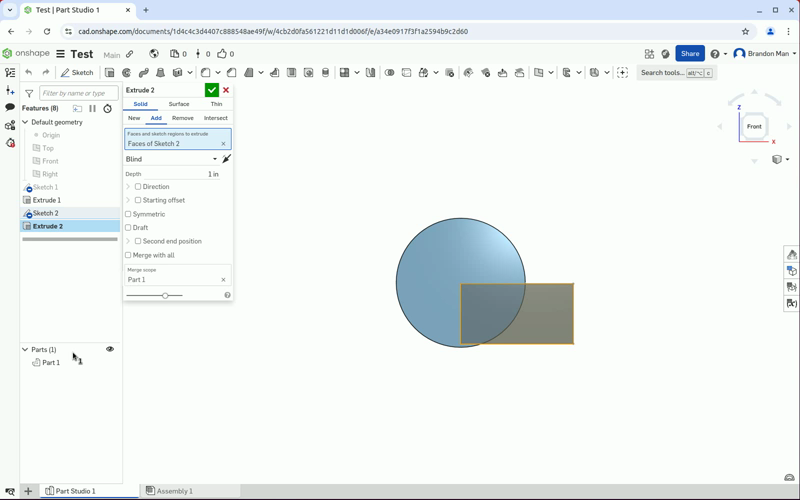
mouse_move(143, 106)
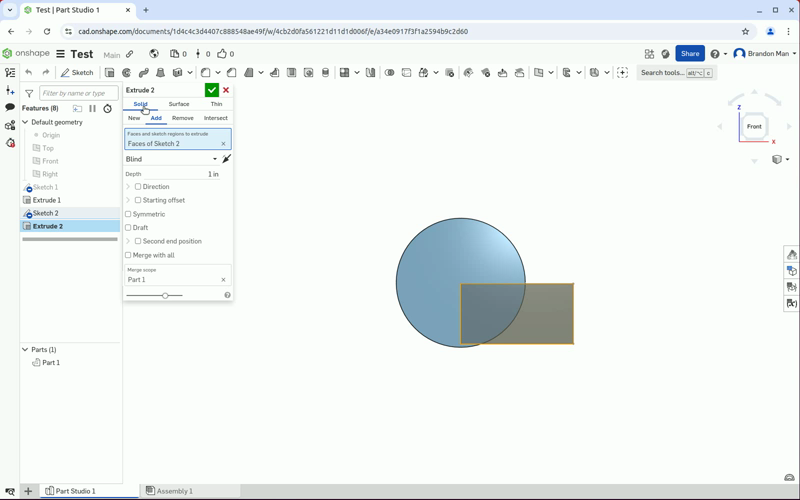
click(143, 106)
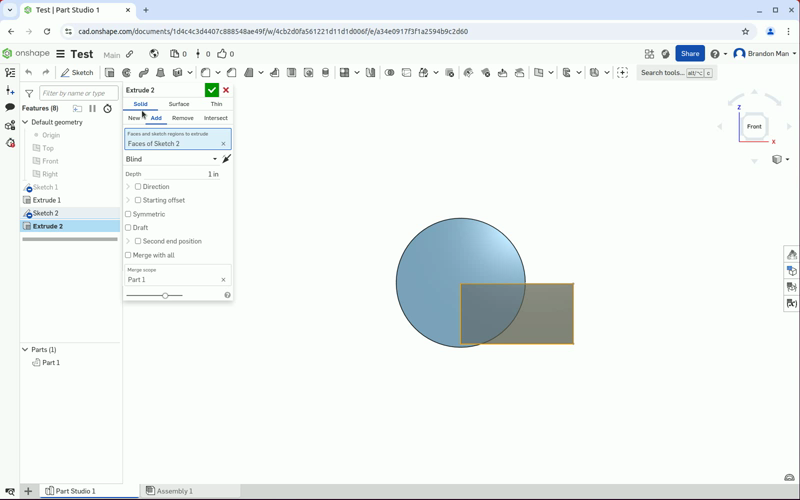
mouse_move(137, 120)
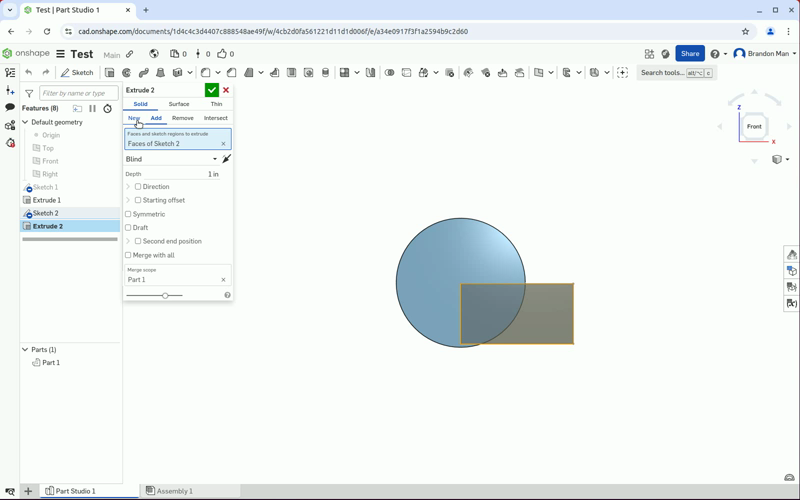
click(137, 120)
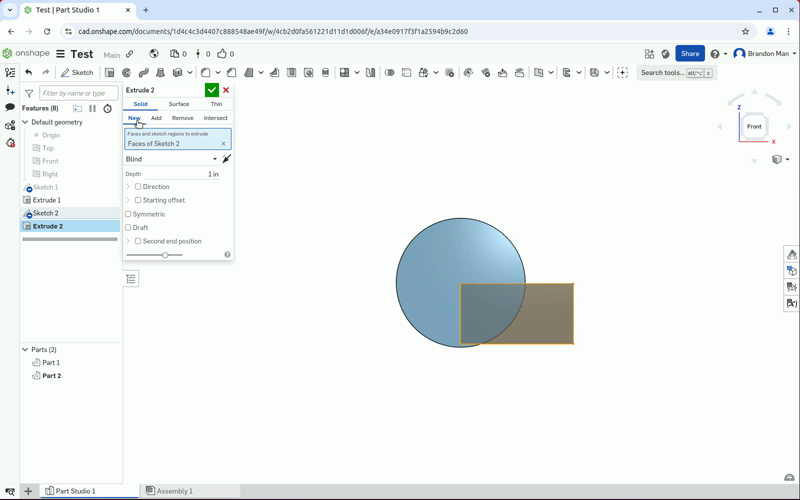
key(tab, 4)
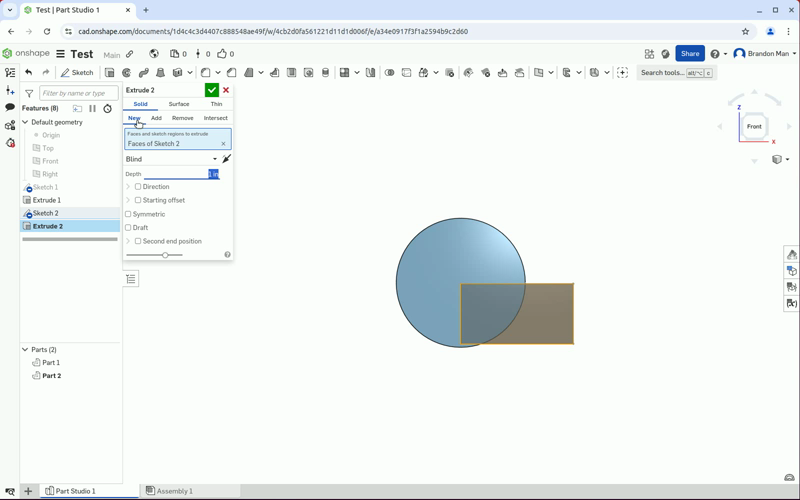
text(6.499)
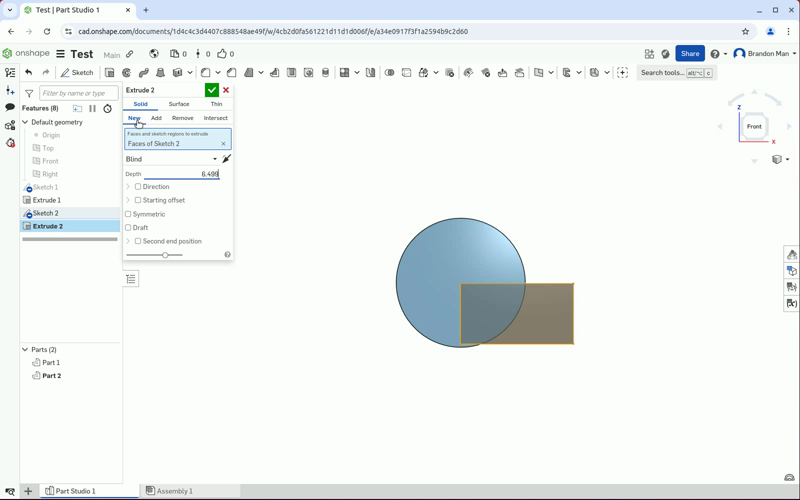
key(enter)
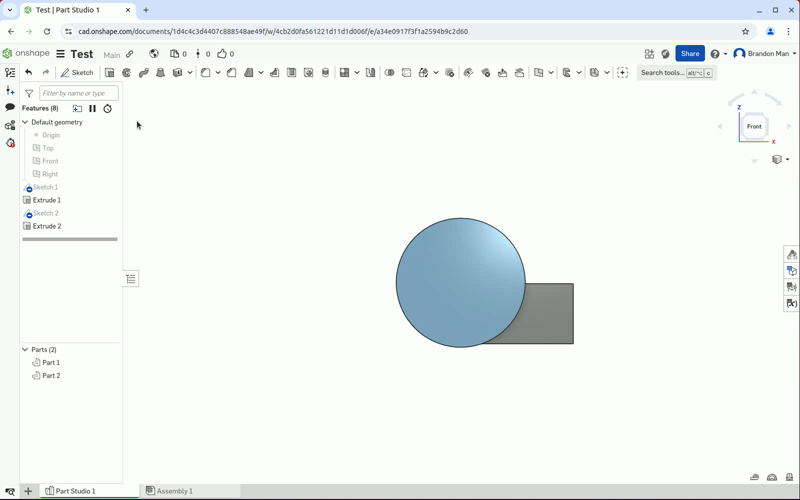
key(shift+h)
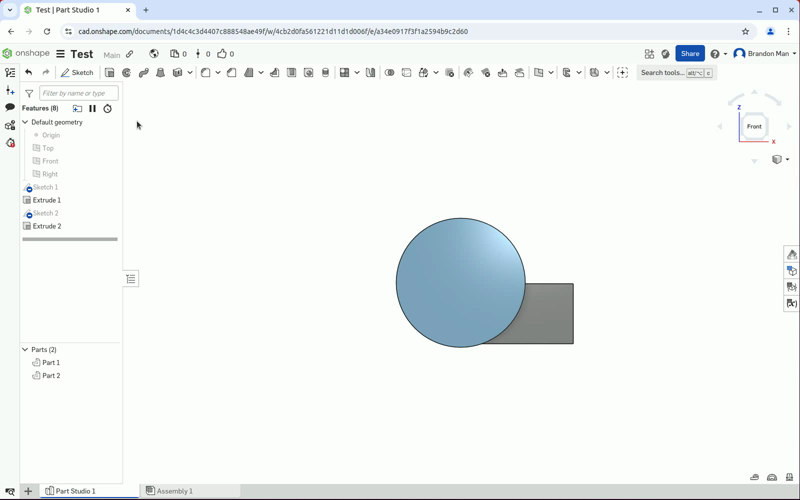
key(shift+h)
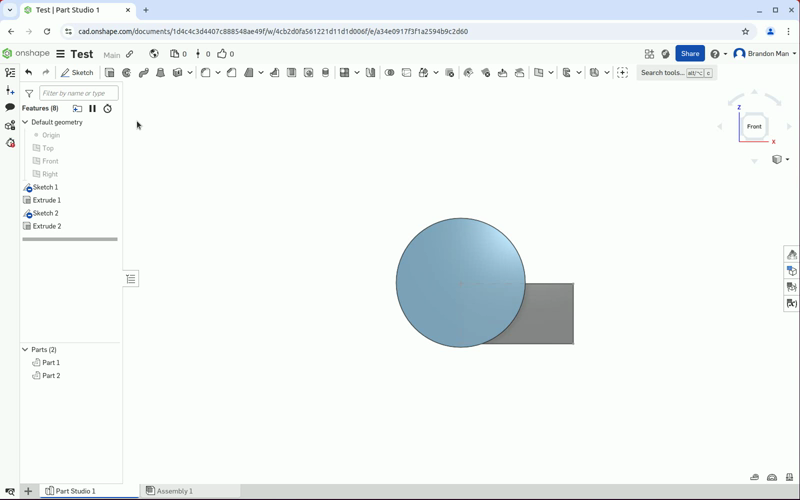
key(shift+7)
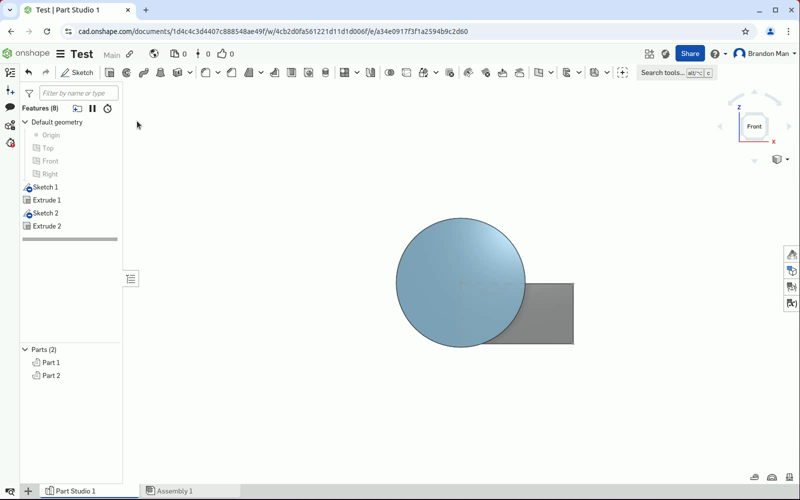
key(left, 2)
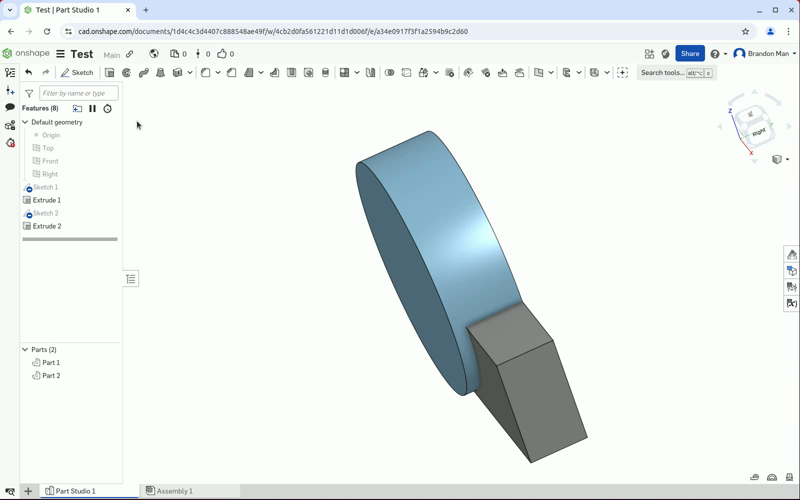
key(down, 2)
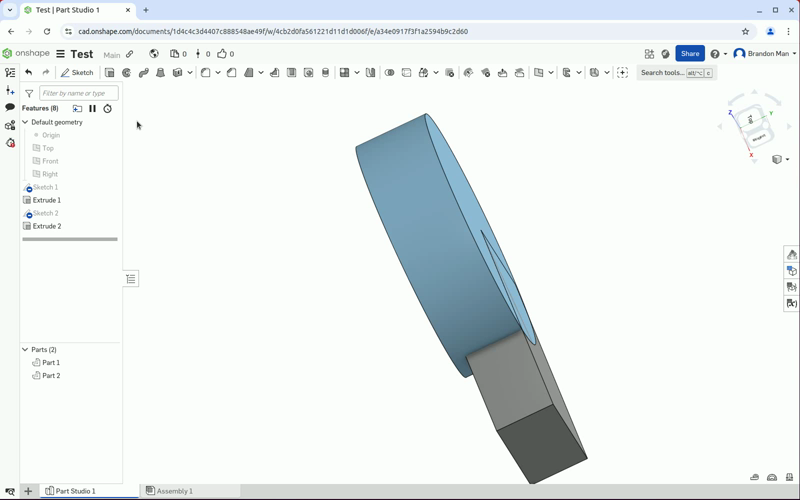
key(up, 2)
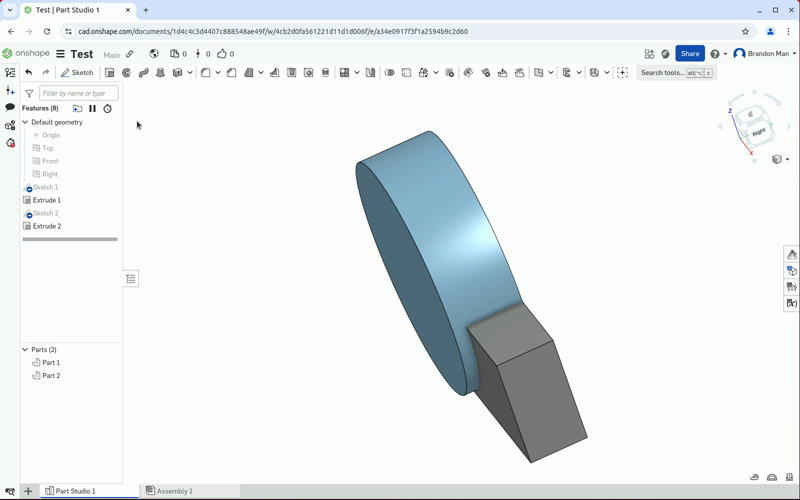
key(right, 2)
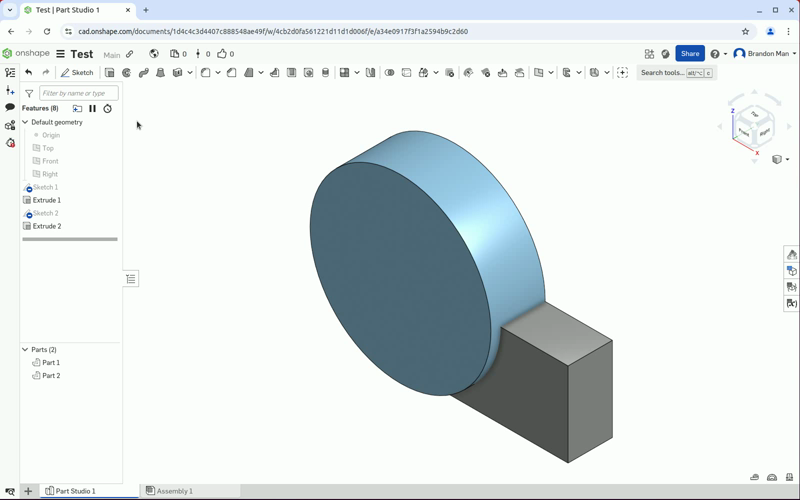
mouse_move(73, 189)
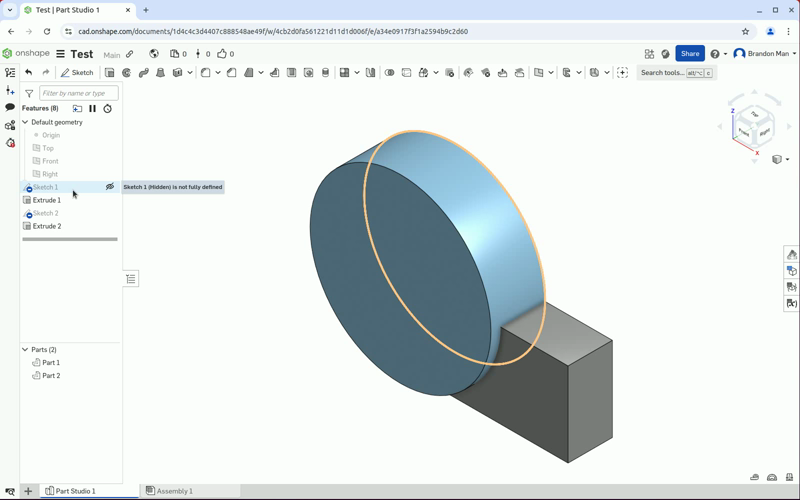
click(73, 189)